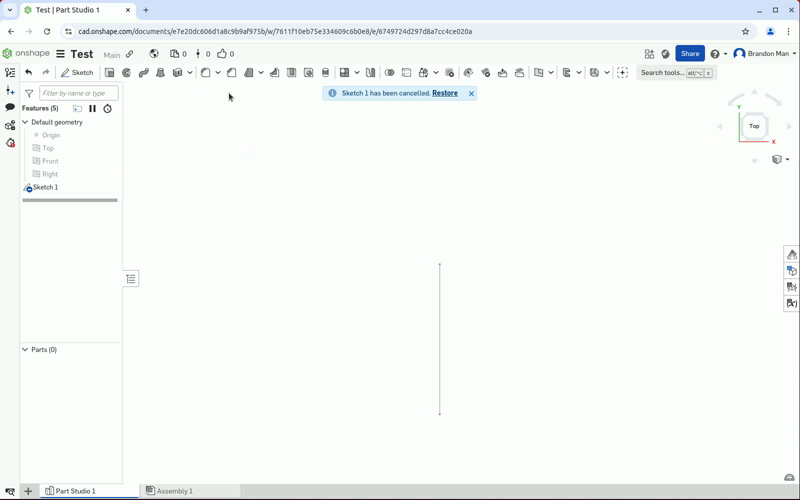
key(shift+h)
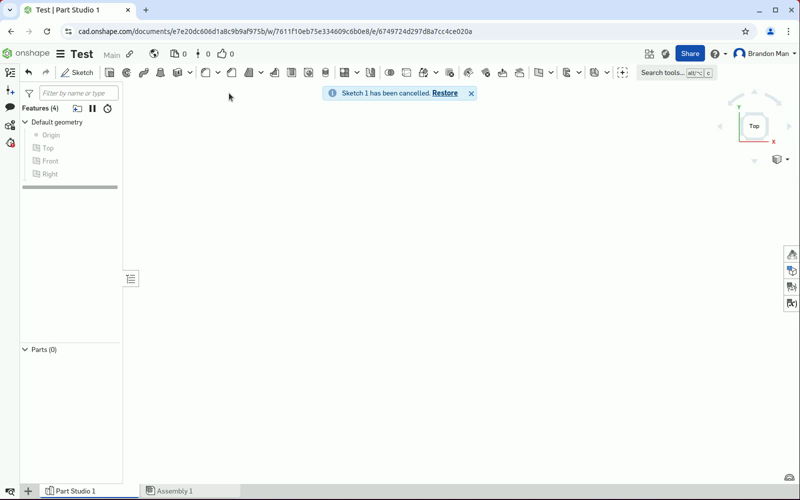
mouse_move(73, 352)
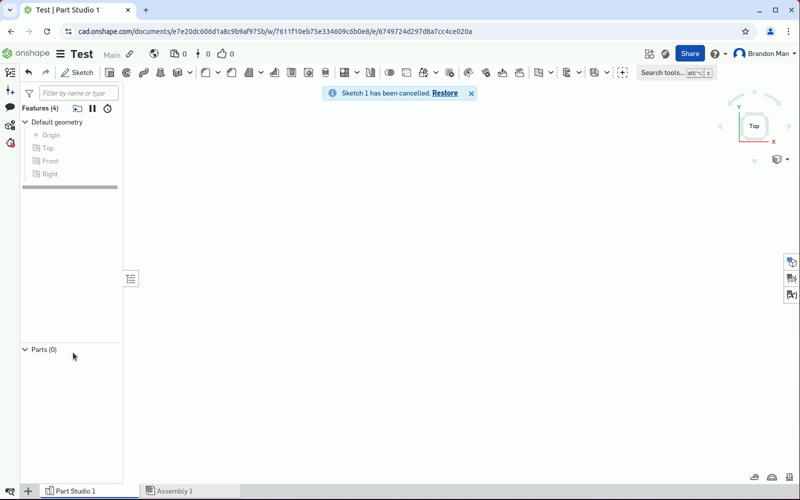
key(y)
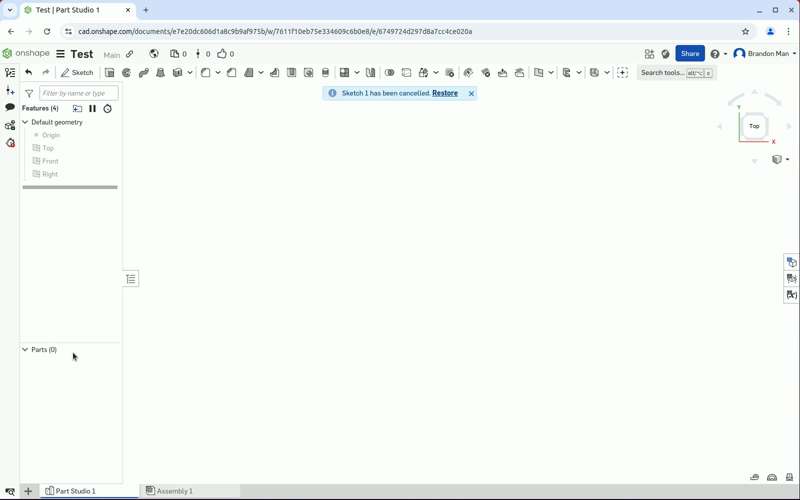
key(shift+p)
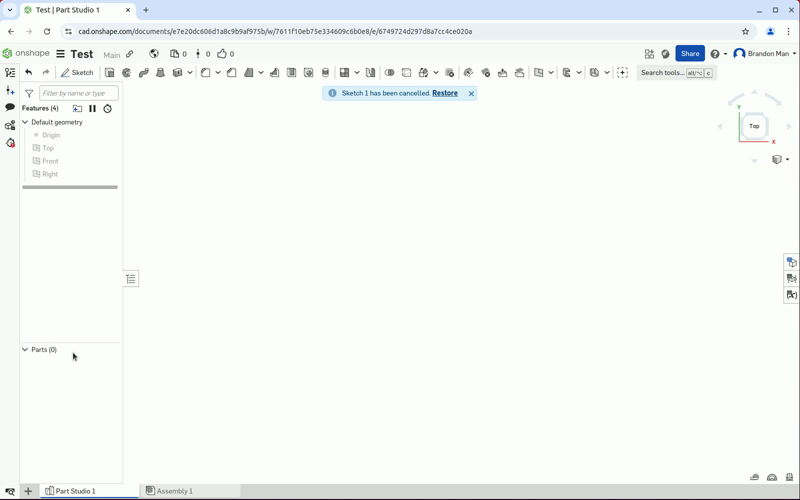
key(space)
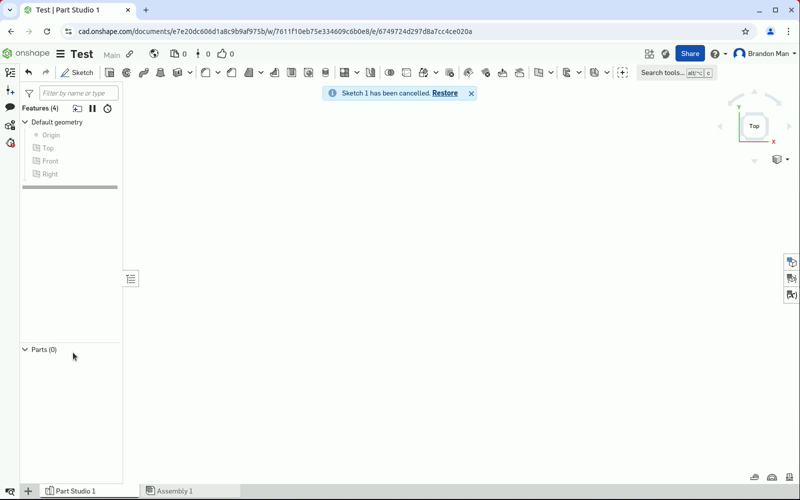
key_down(shift)
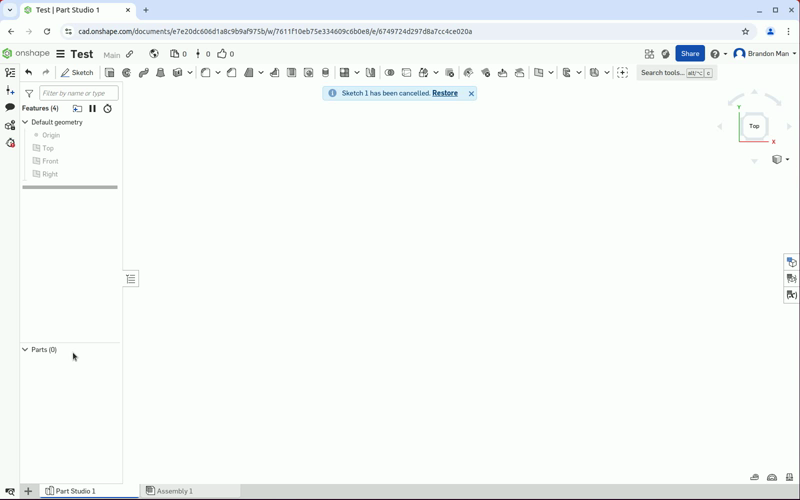
key(up)
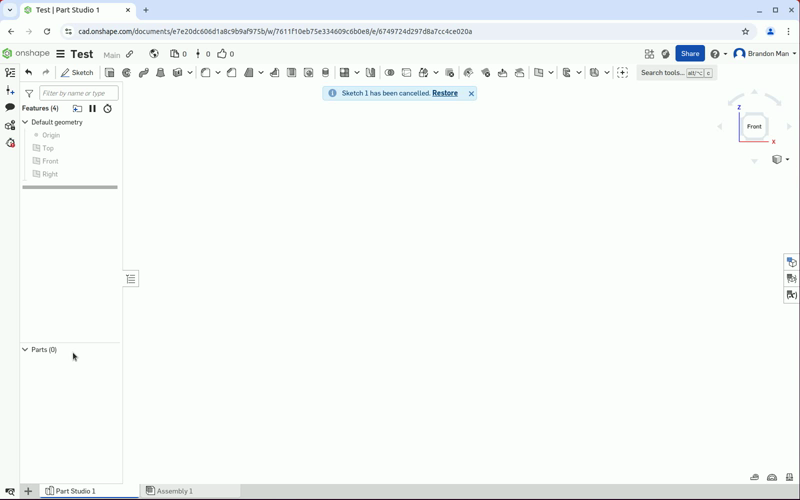
key_up(shift)
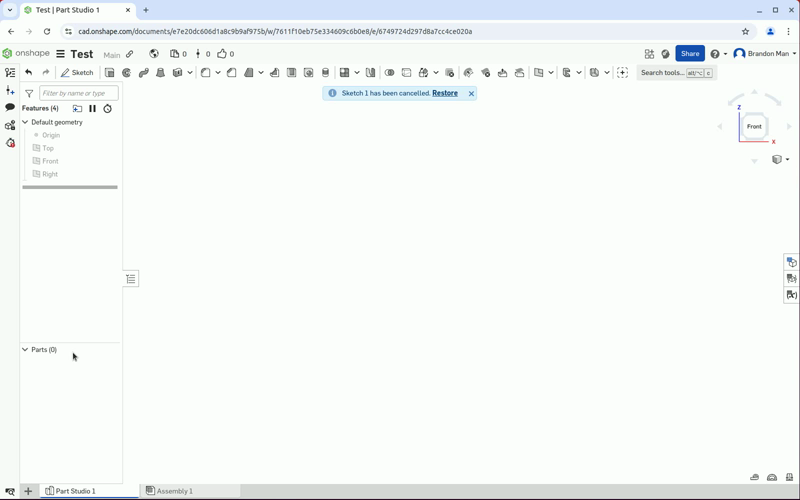
key(space)
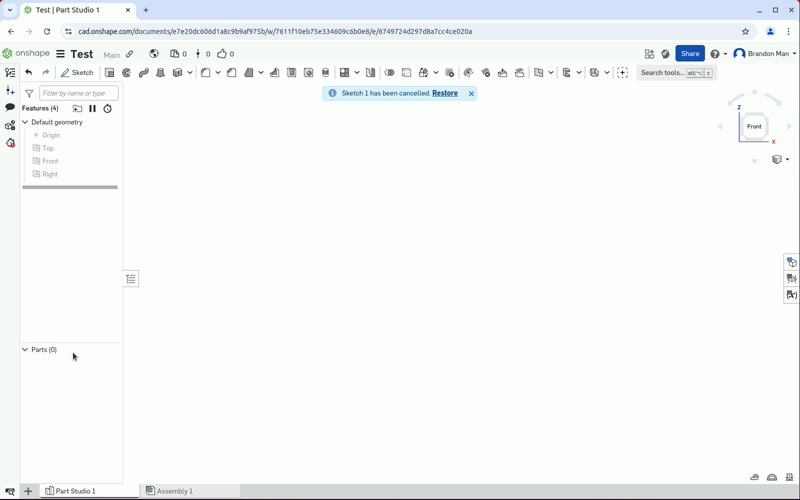
key_down(shift)
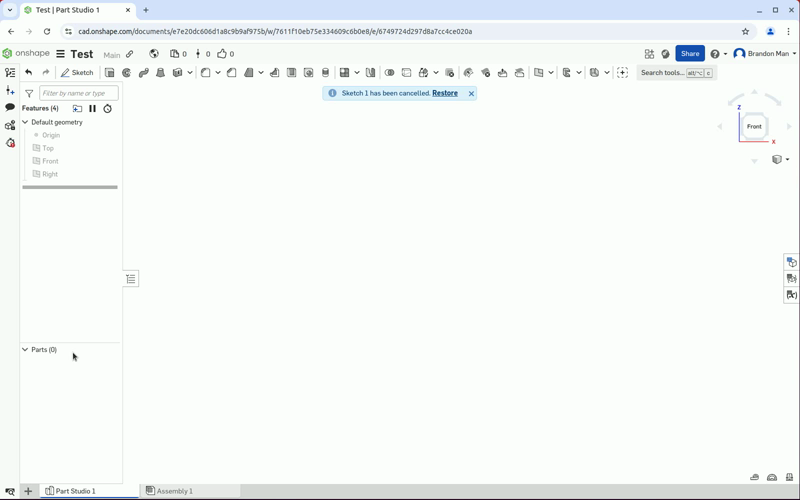
key(left)
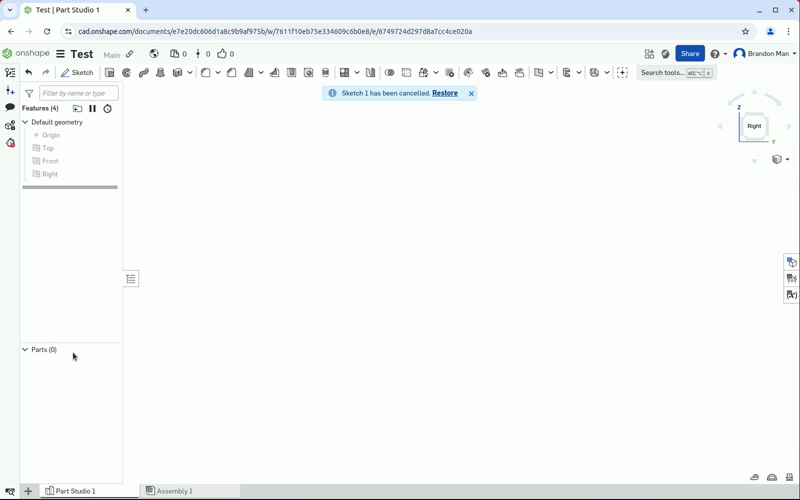
key_up(shift)
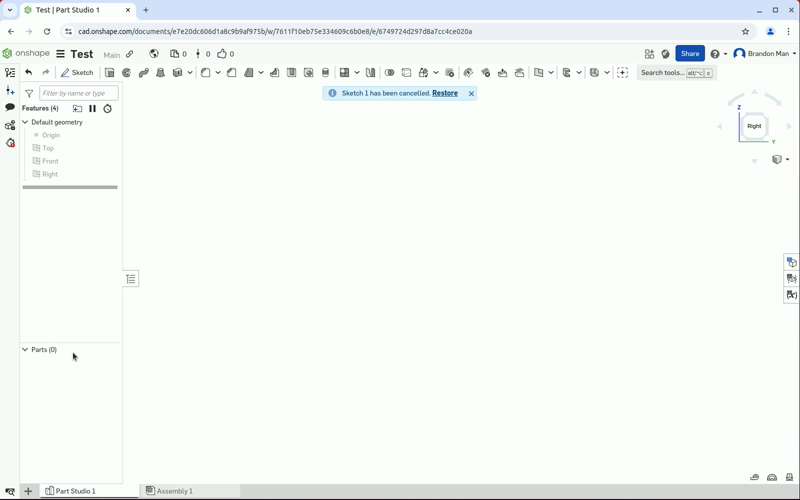
mouse_move(73, 352)
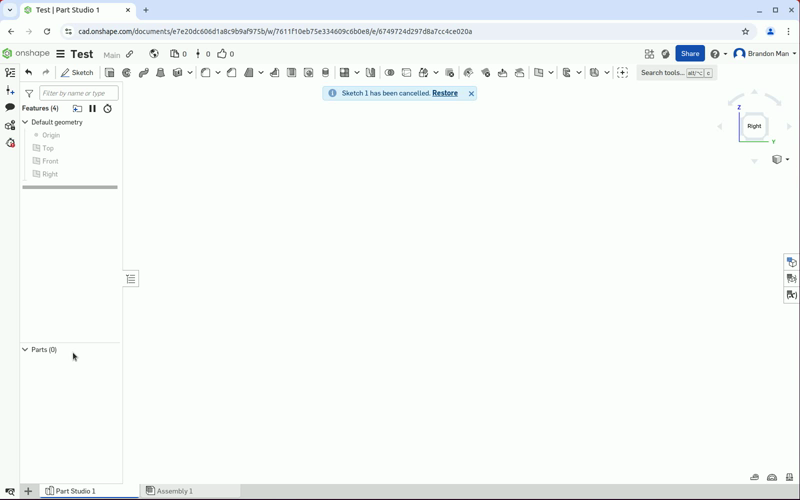
key(shift+y)
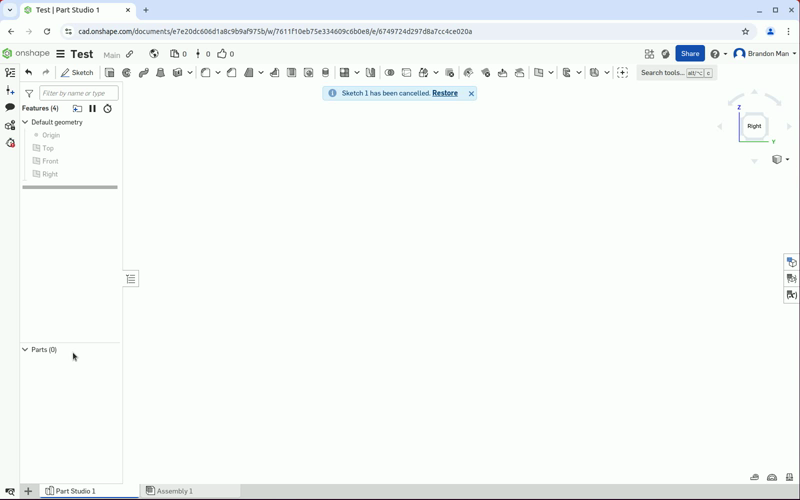
key(shift+s)
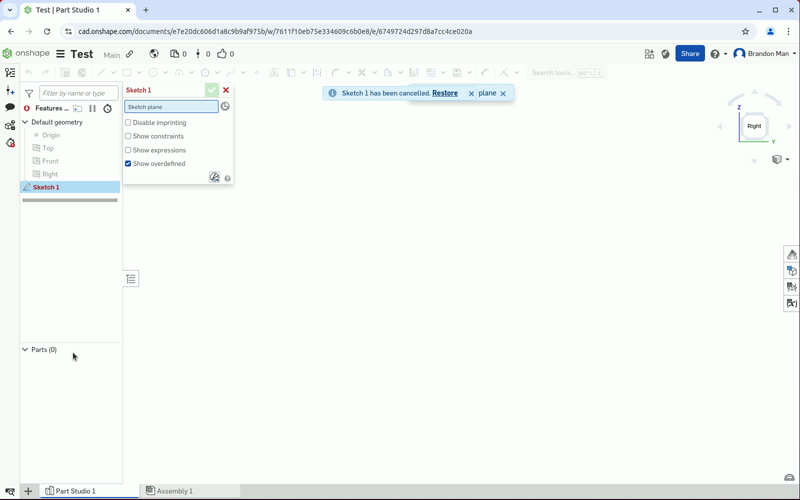
mouse_move(73, 176)
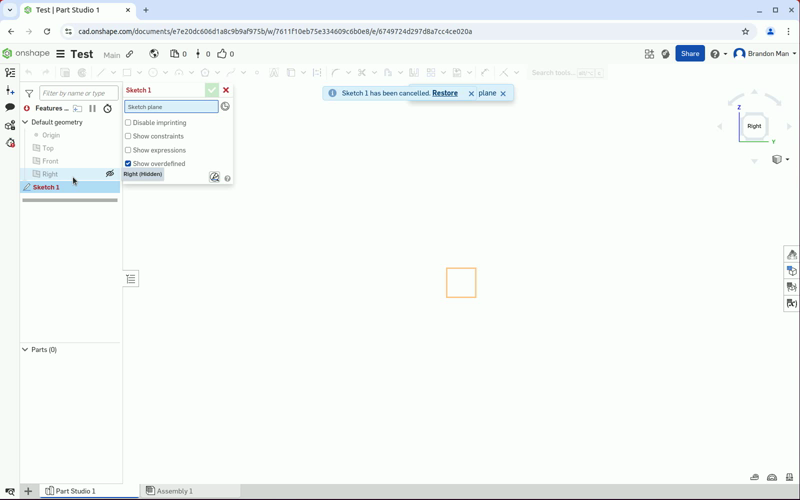
click(73, 176)
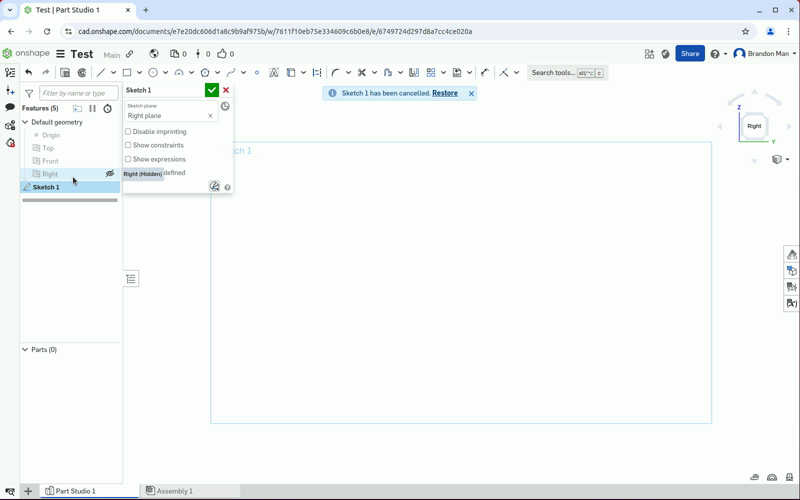
mouse_move(73, 352)
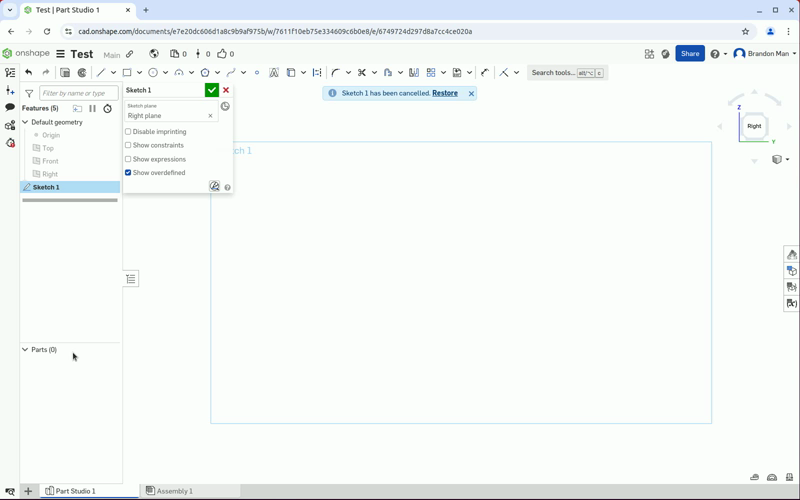
key(y)
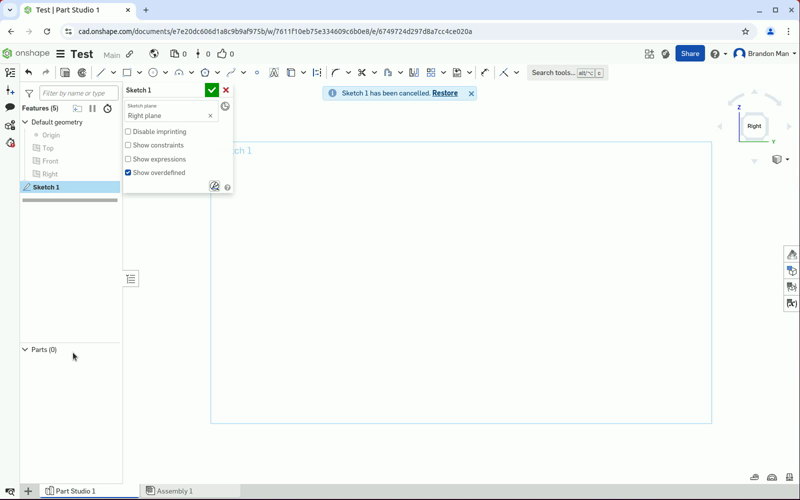
key(c)
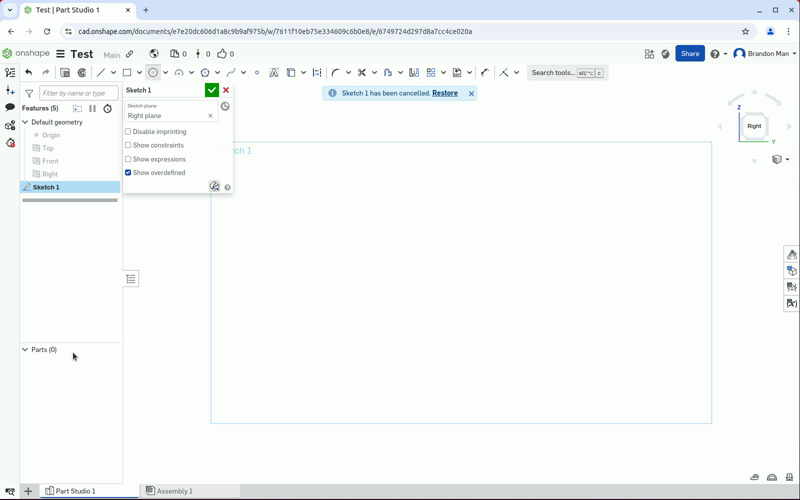
key_down(shift)
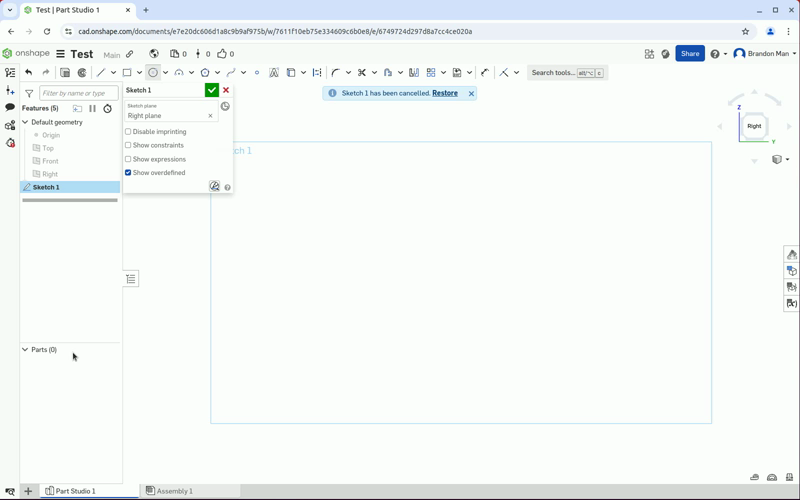
mouse_move(461, 282)
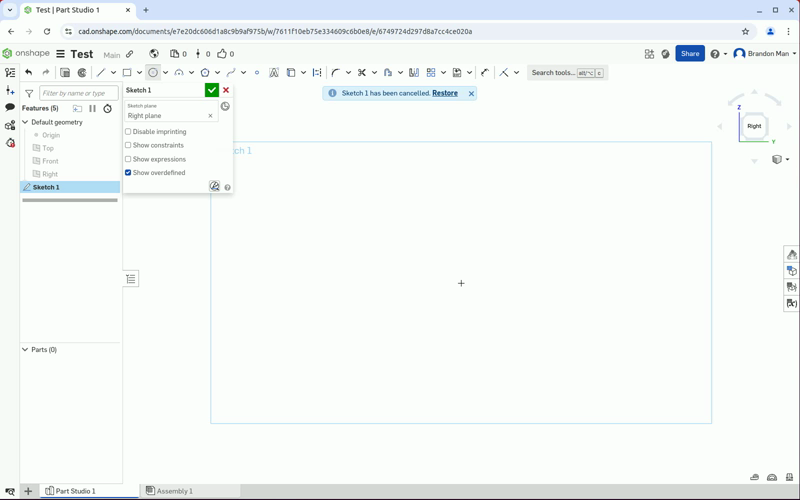
click(461, 282)
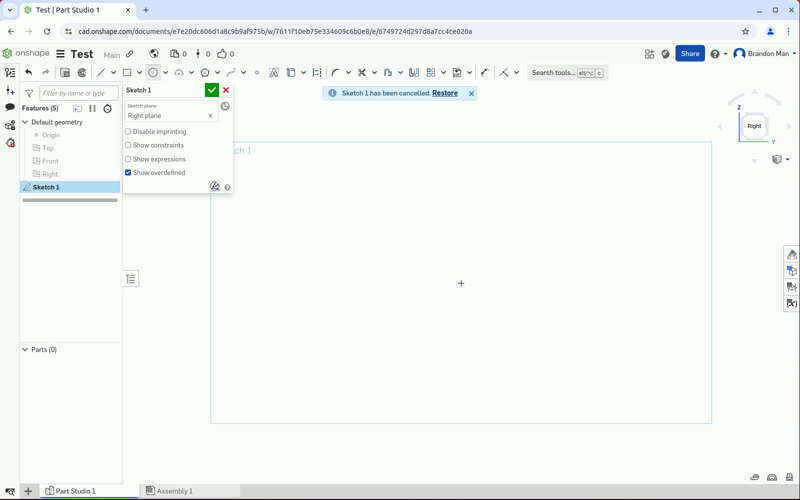
key_up(shift)
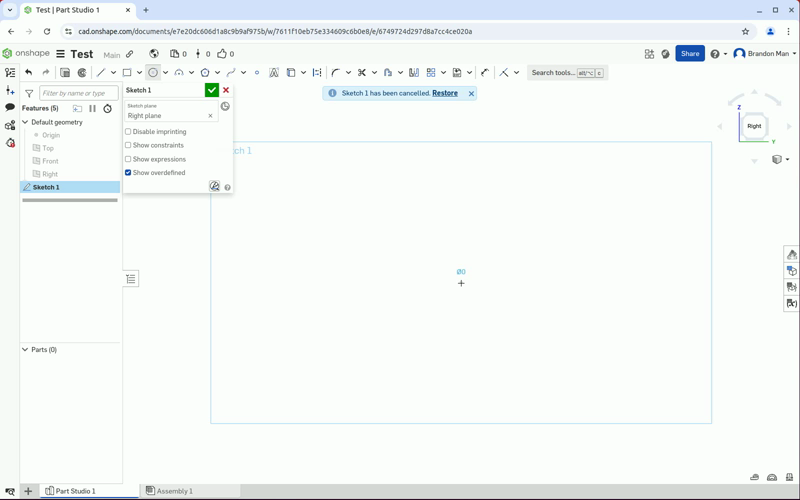
mouse_move(574, 282)
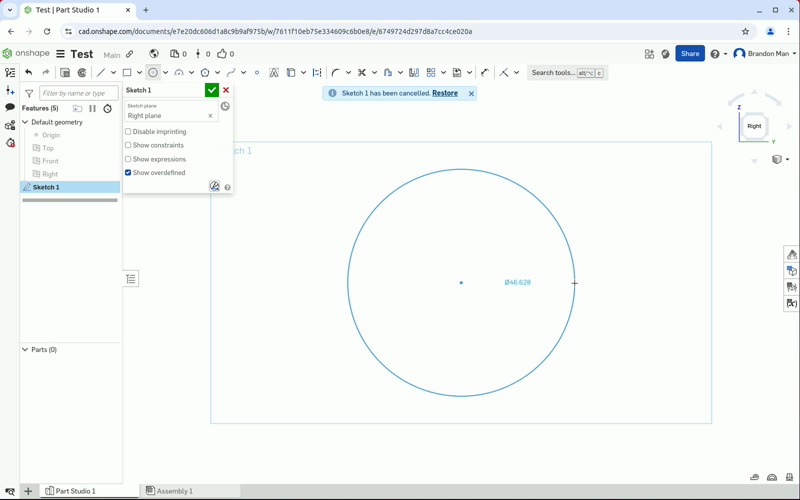
click(574, 282)
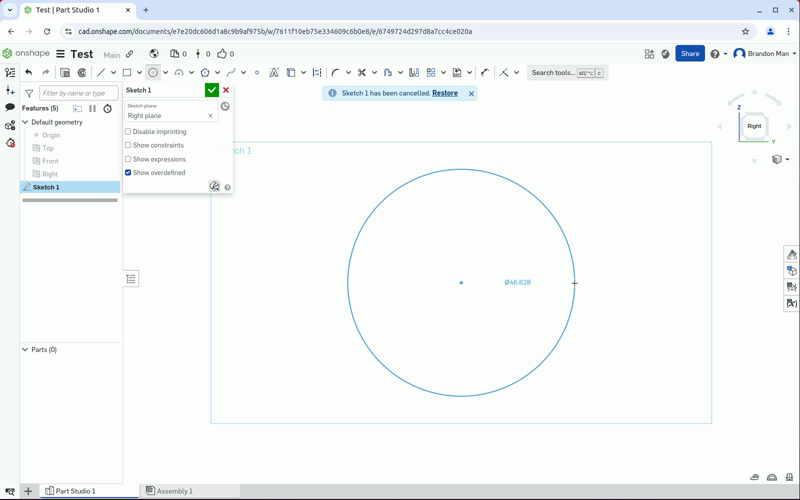
key(esc)
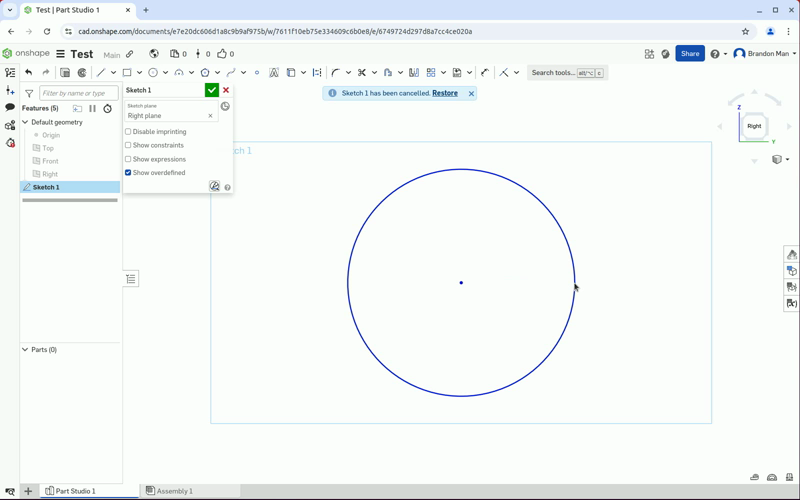
mouse_move(486, 359)
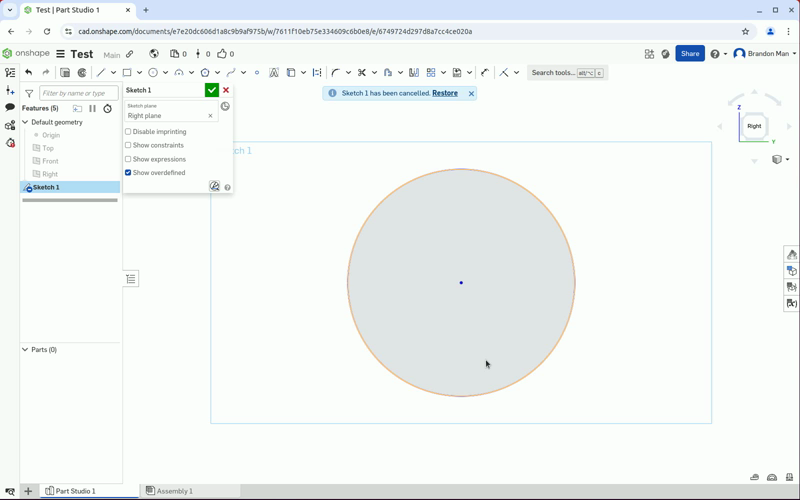
click(486, 359)
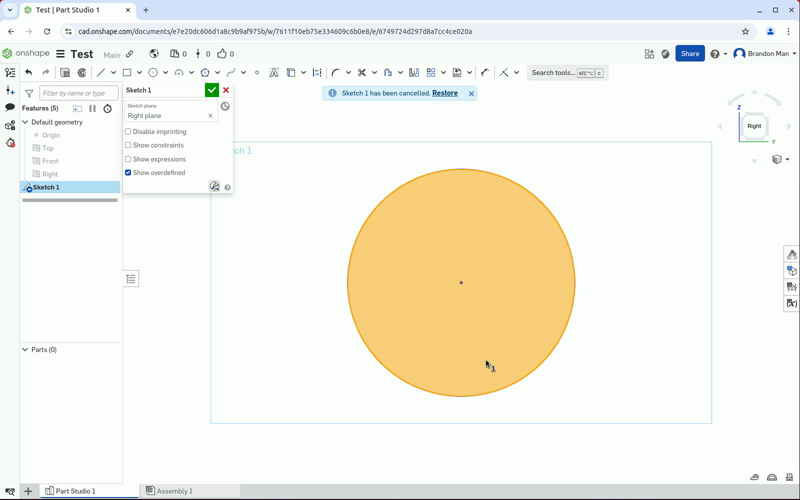
mouse_move(73, 352)
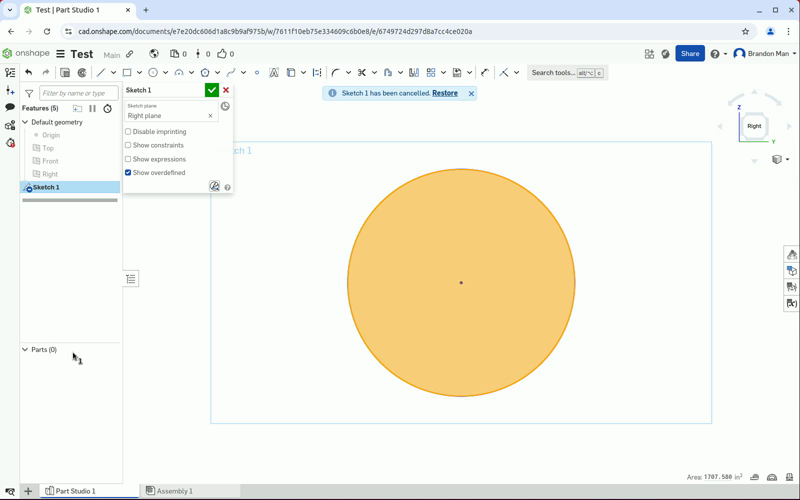
key(shift+y)
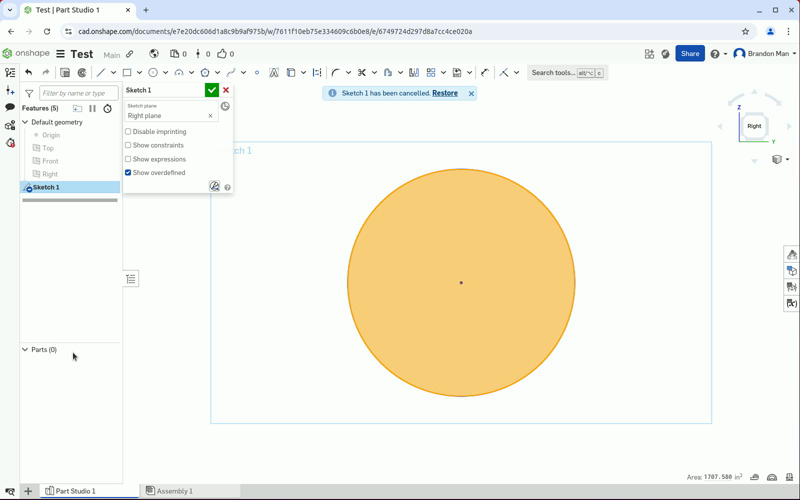
key(shift+e)
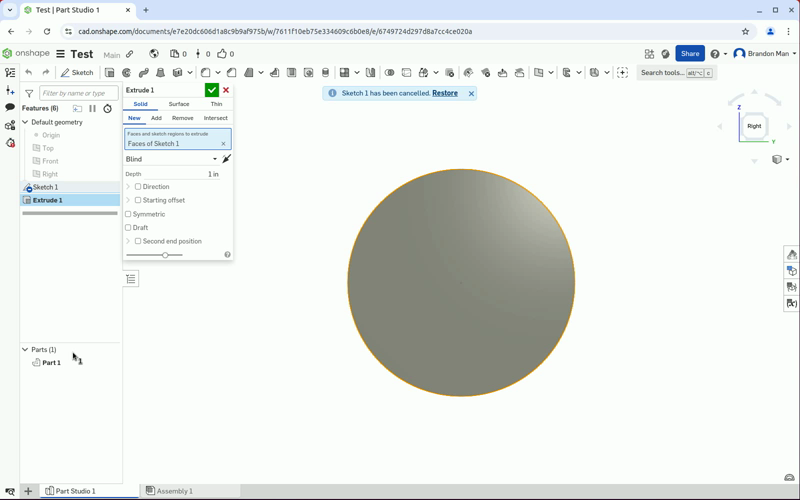
mouse_move(143, 106)
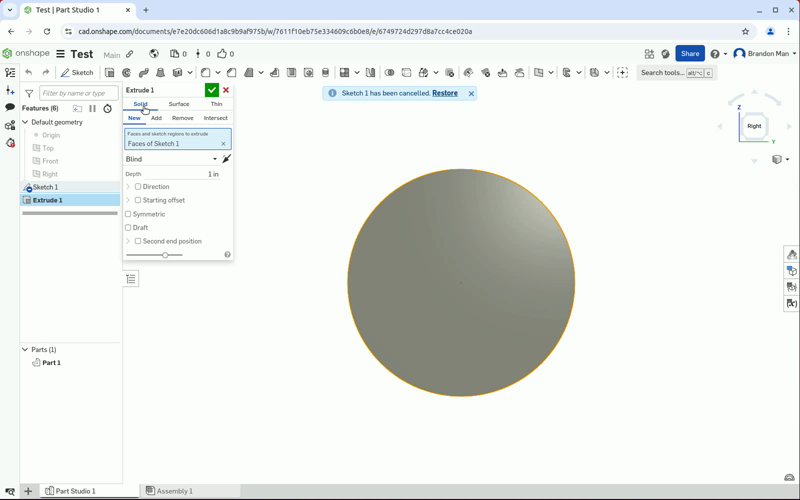
click(143, 106)
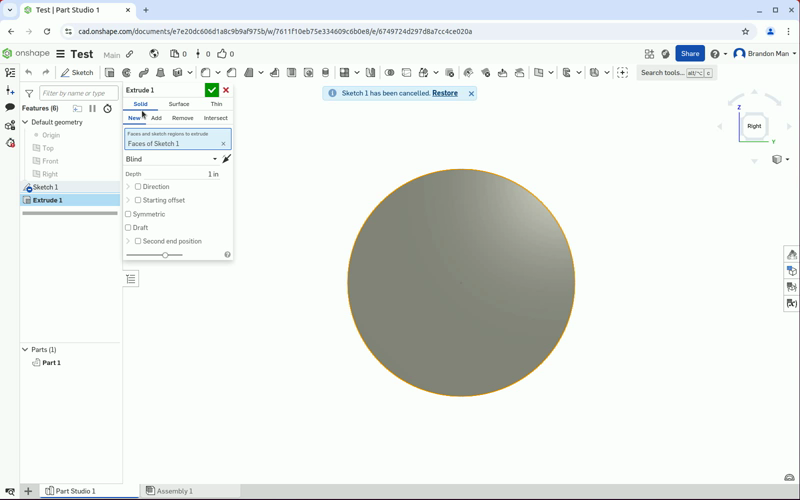
mouse_move(137, 120)
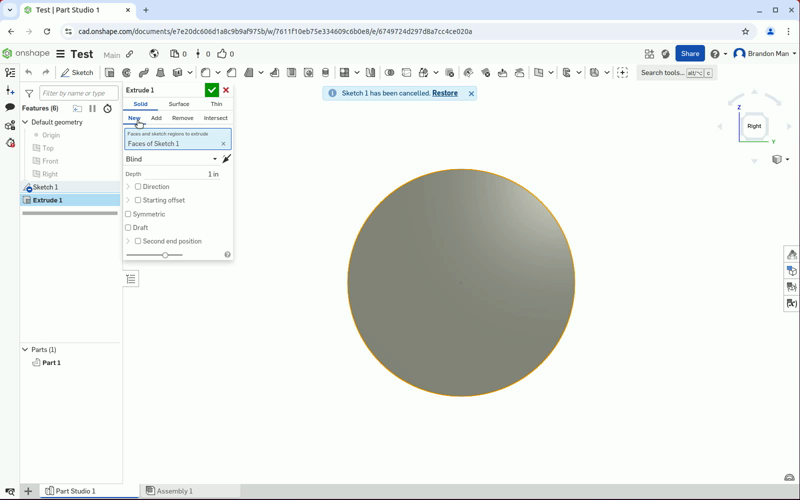
click(137, 120)
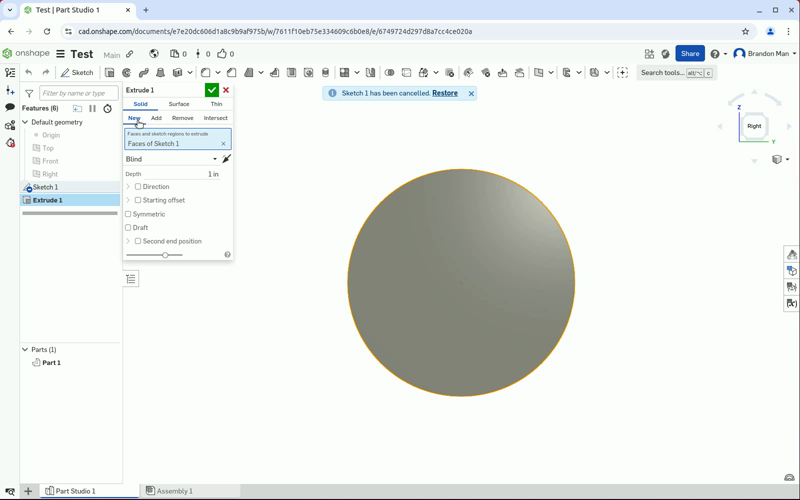
key(tab, 4)
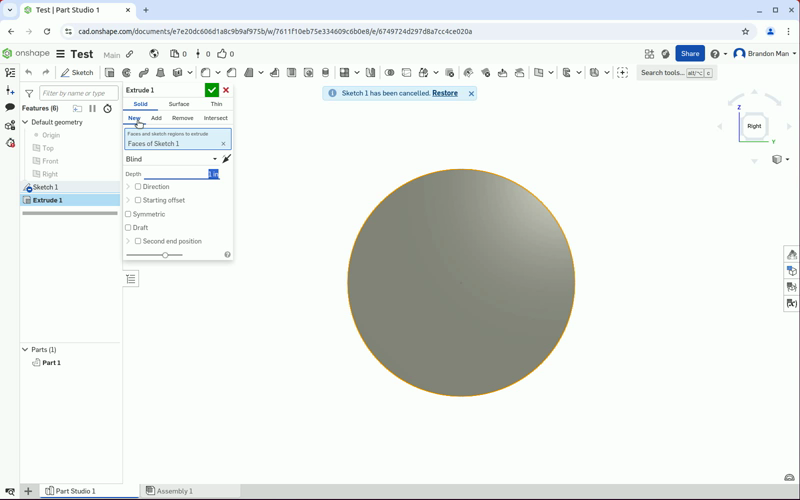
text(3.852)
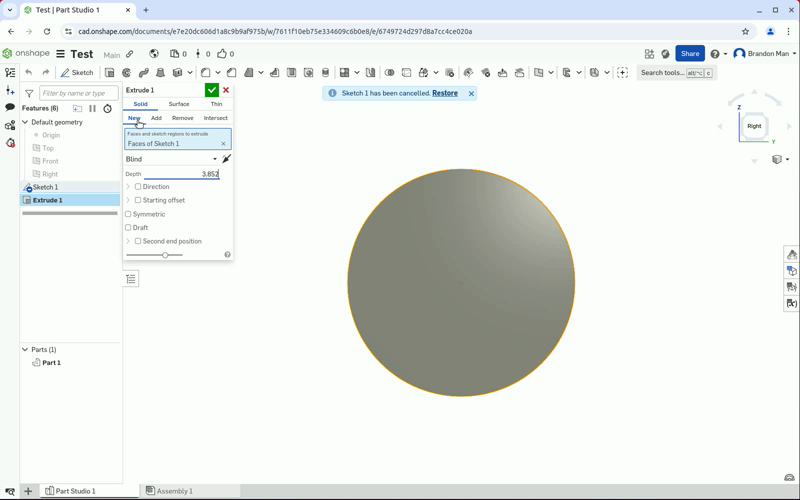
key(tab, 3)
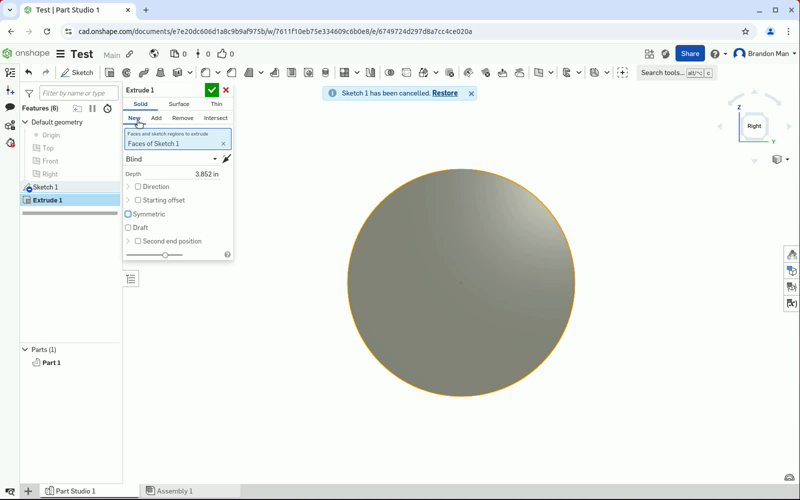
key(space)
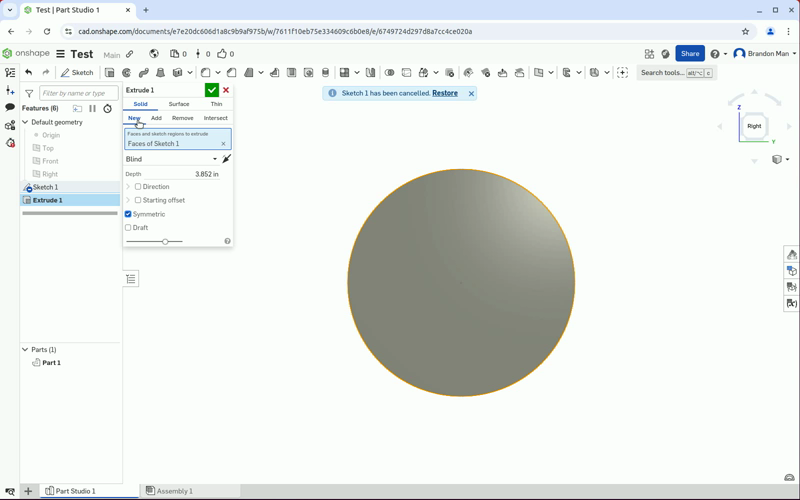
key(enter)
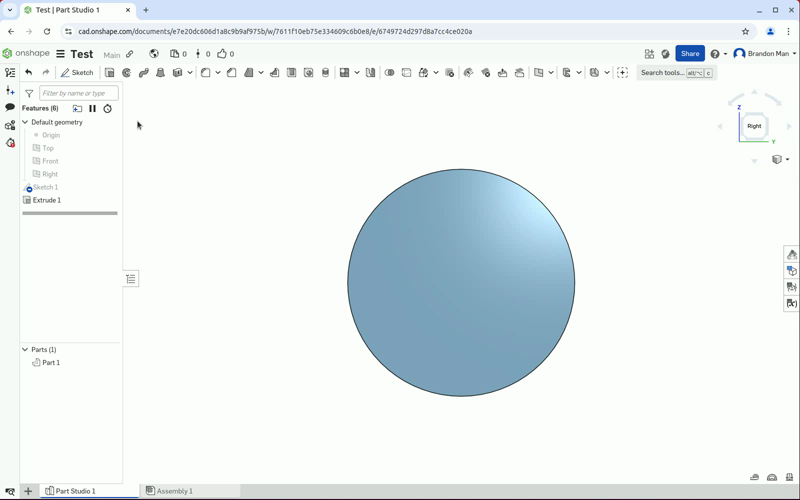
key(shift+h)
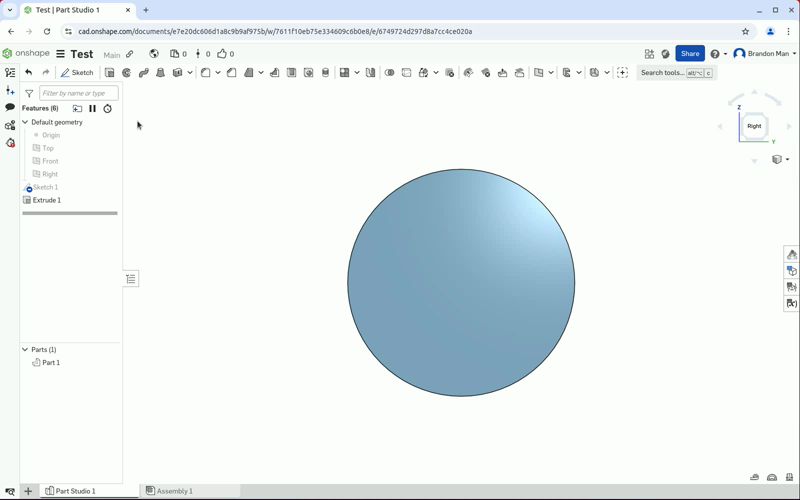
key(shift+h)
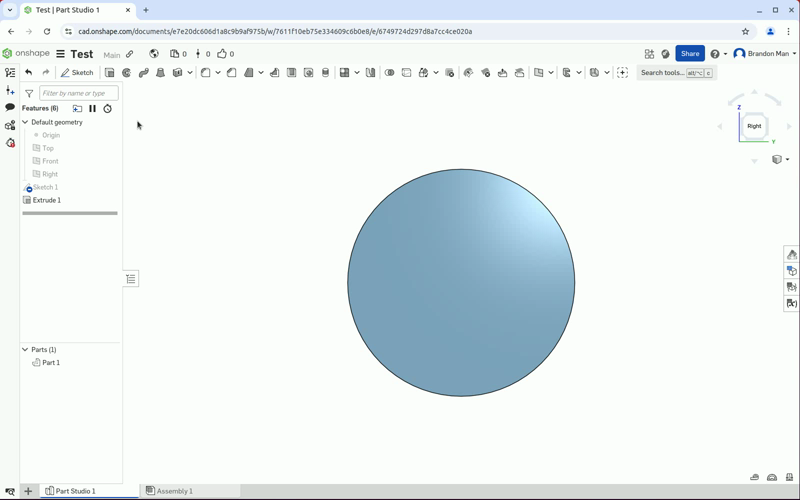
mouse_move(73, 189)
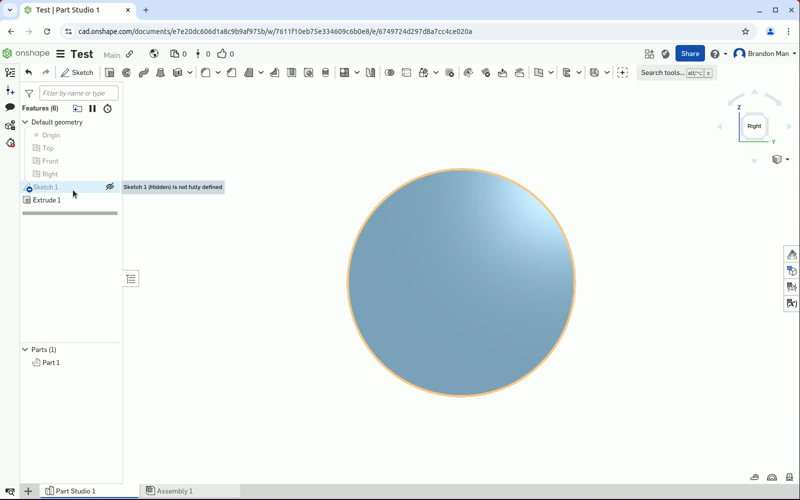
click(73, 189)
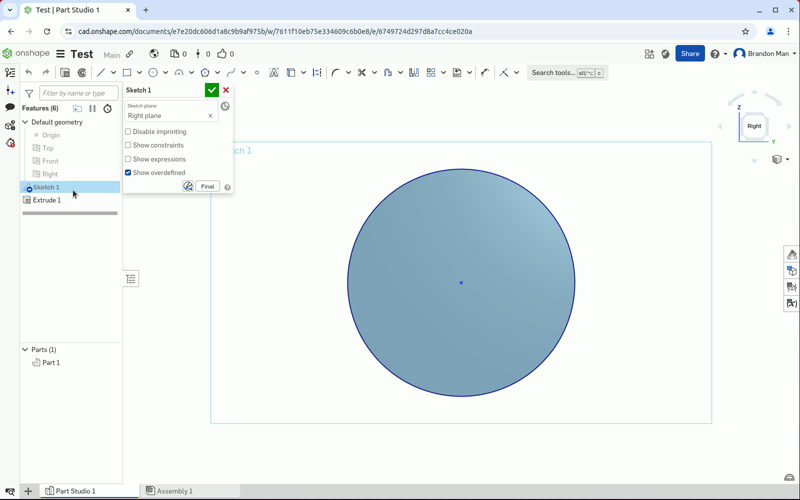
mouse_move(229, 92)
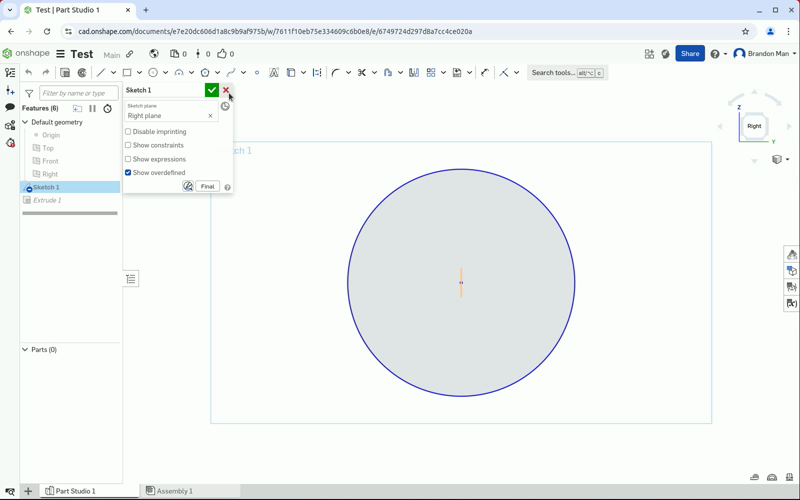
click(229, 92)
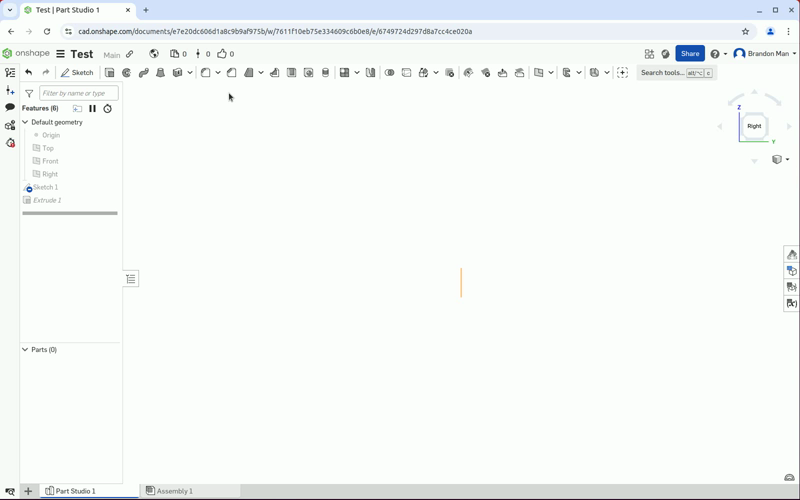
mouse_move(541, 75)
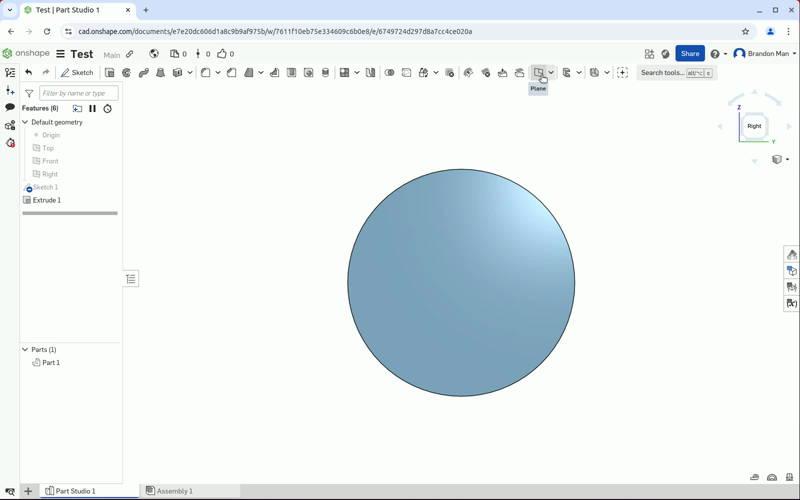
click(541, 75)
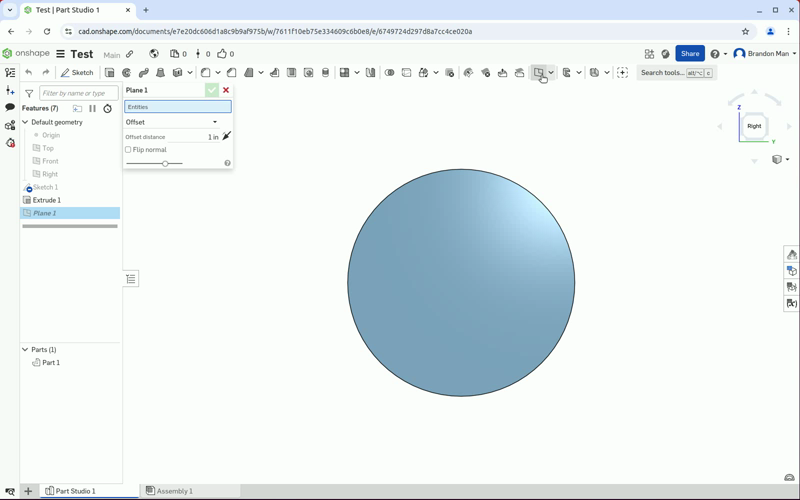
mouse_move(73, 176)
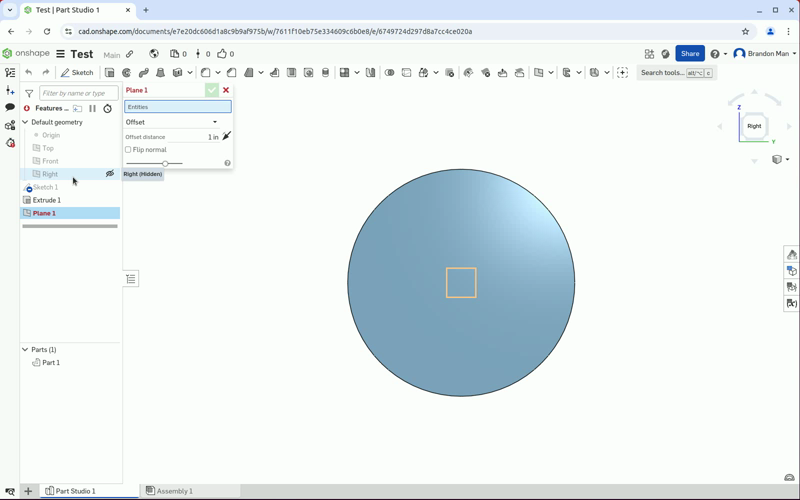
click(73, 176)
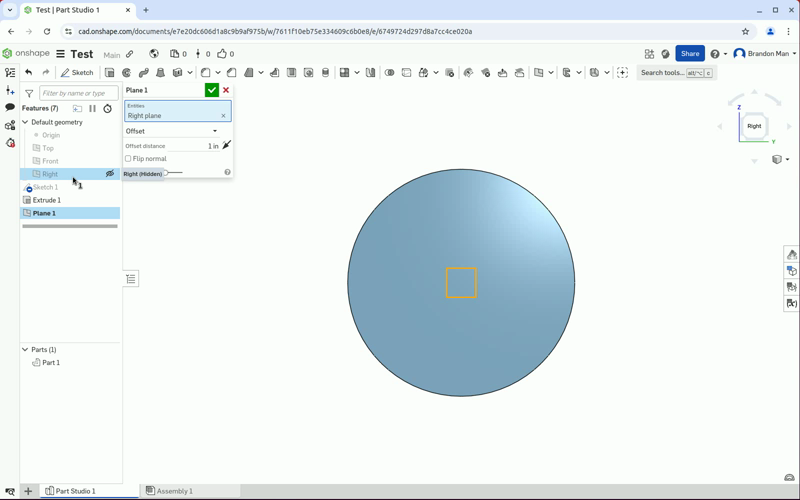
key(tab, 2)
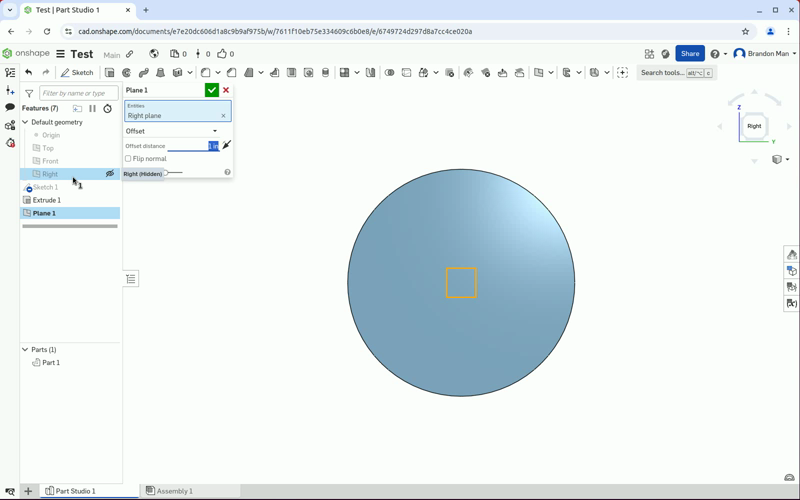
text(1.91)
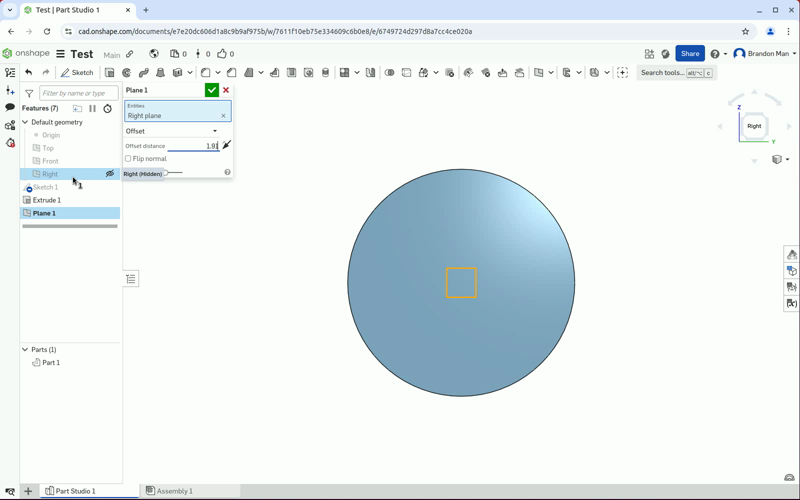
key(enter, 2)
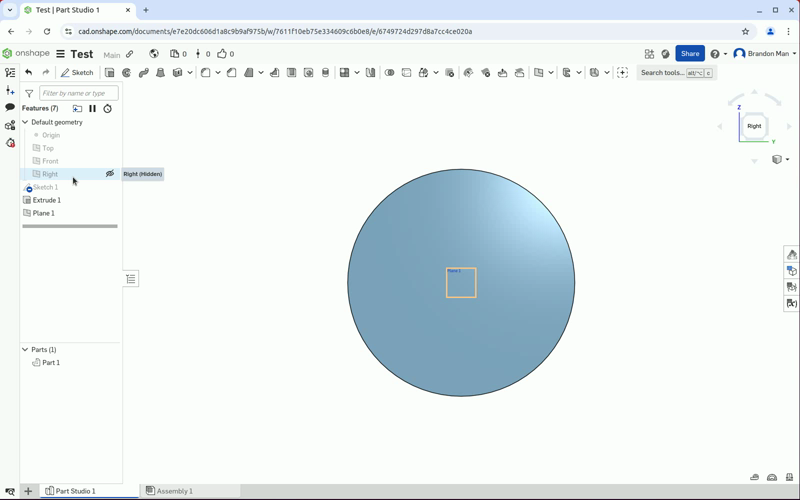
key(shift+s)
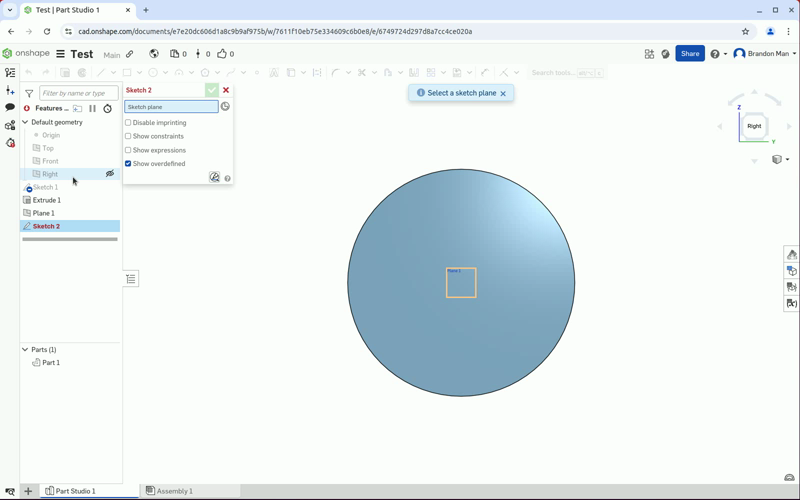
mouse_move(73, 215)
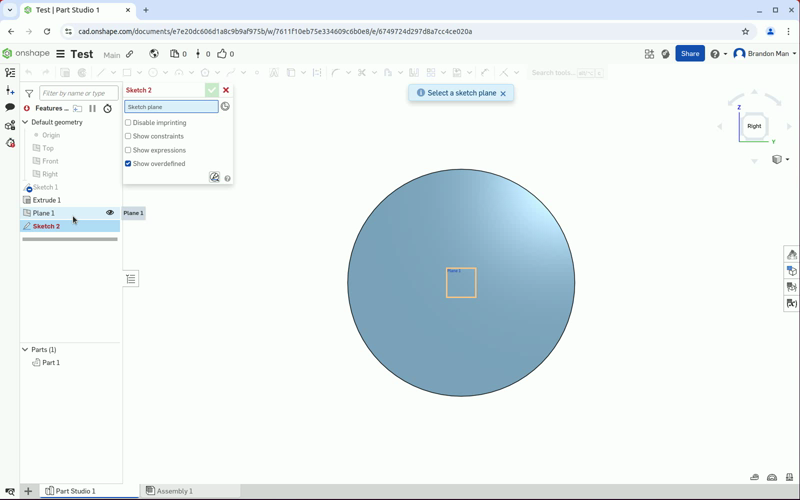
click(73, 215)
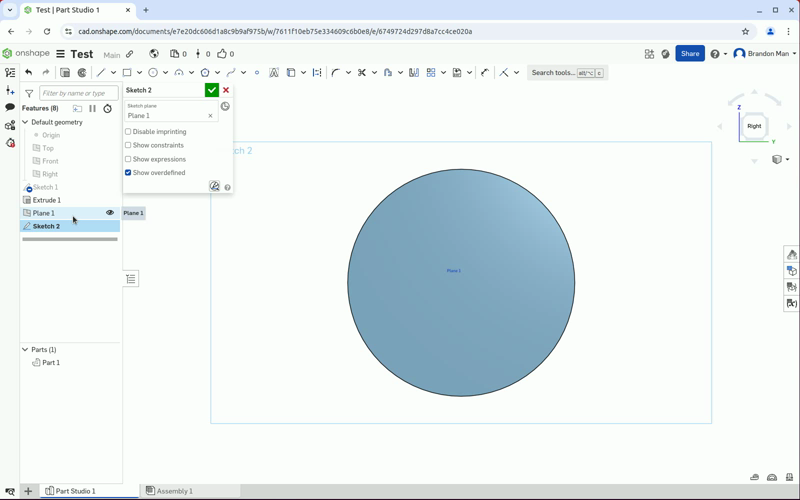
mouse_move(73, 352)
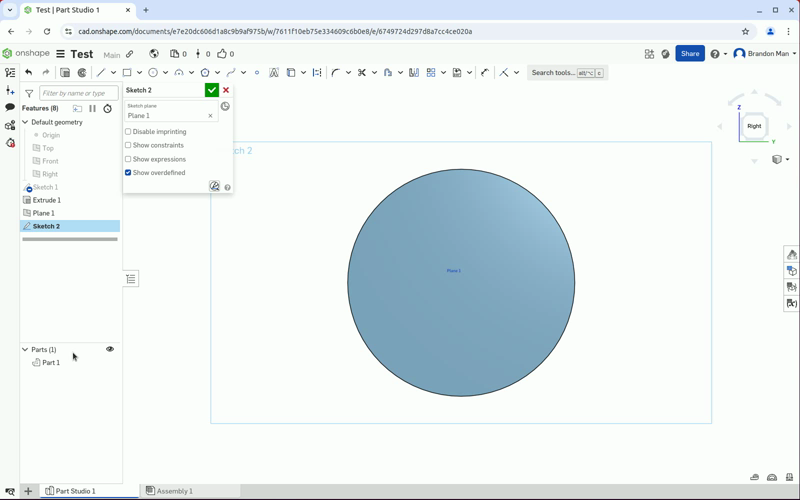
key(y)
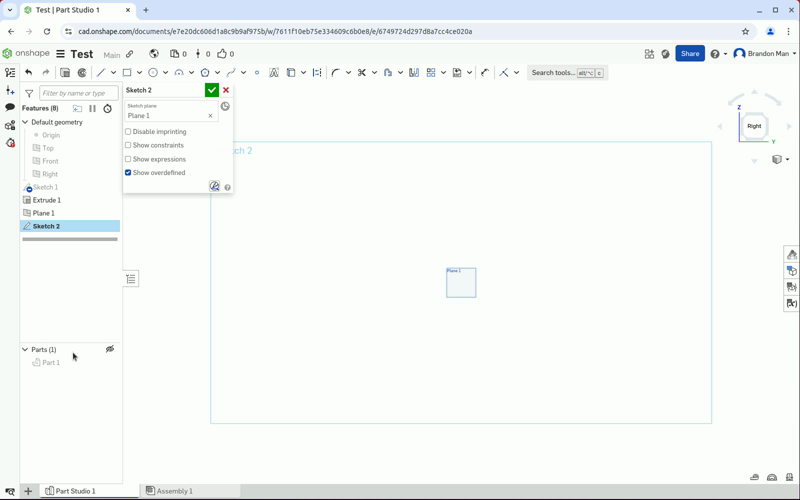
key(c)
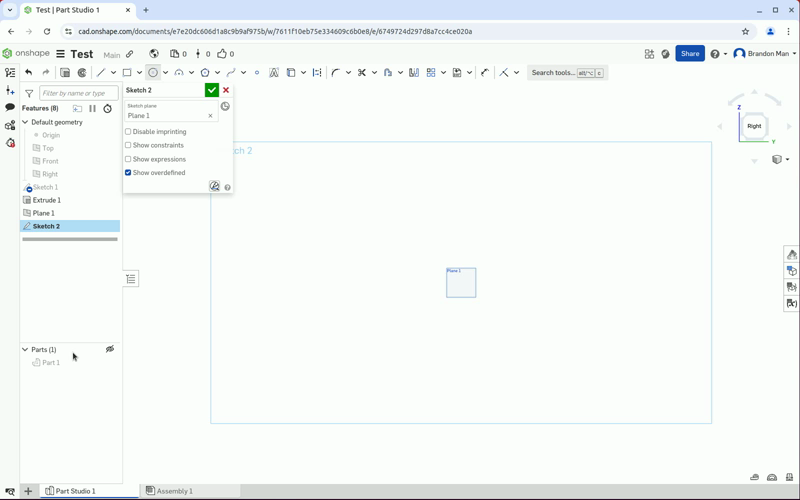
key_down(shift)
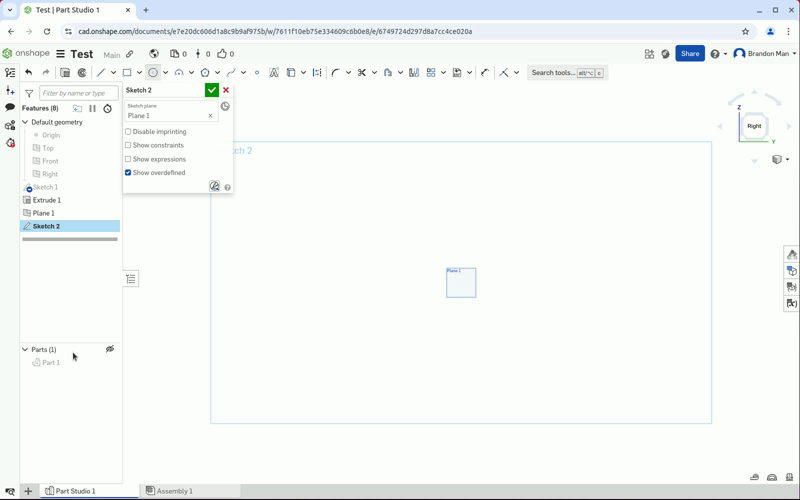
mouse_move(460, 282)
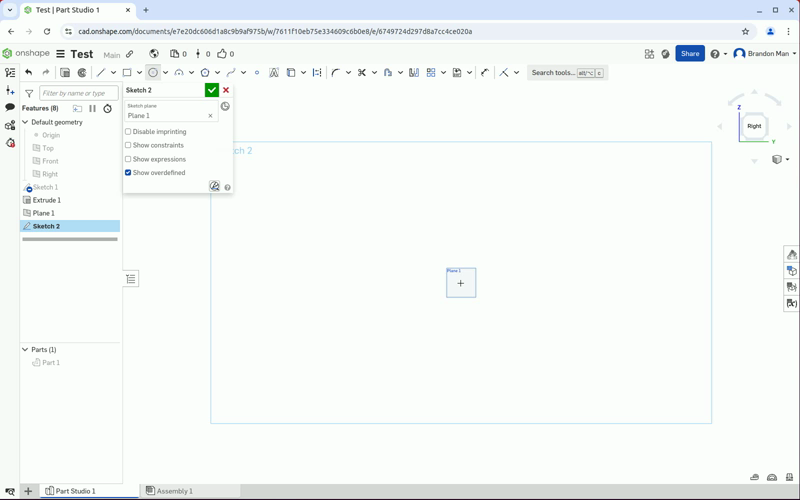
click(460, 282)
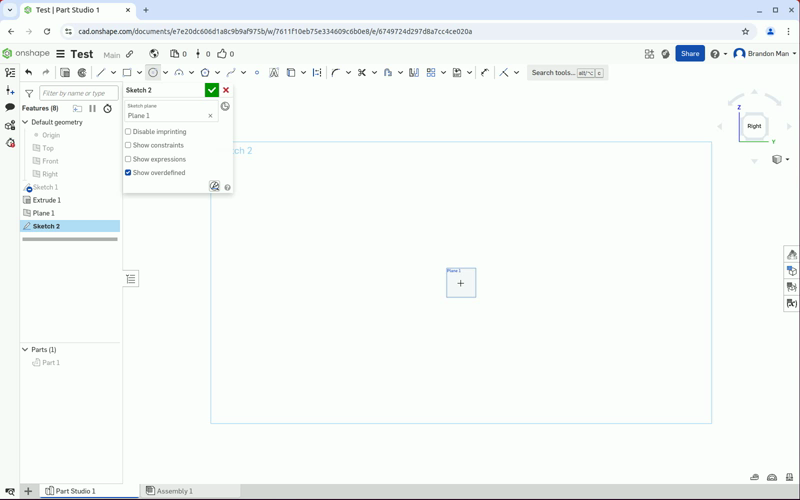
key_up(shift)
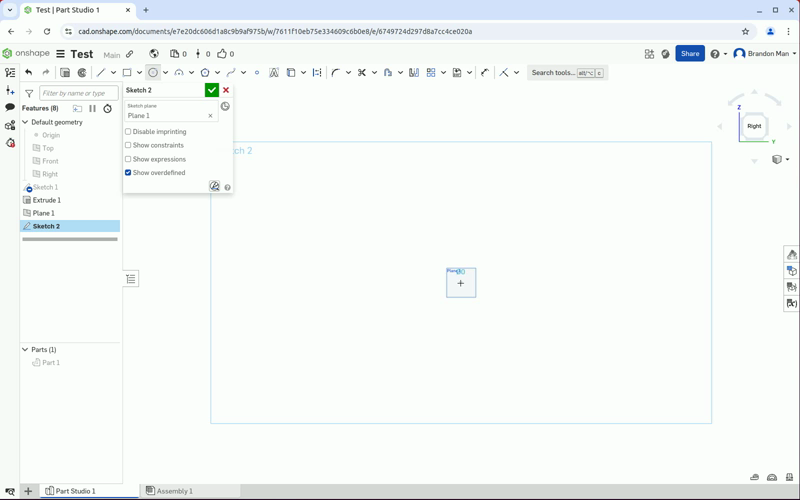
mouse_move(565, 282)
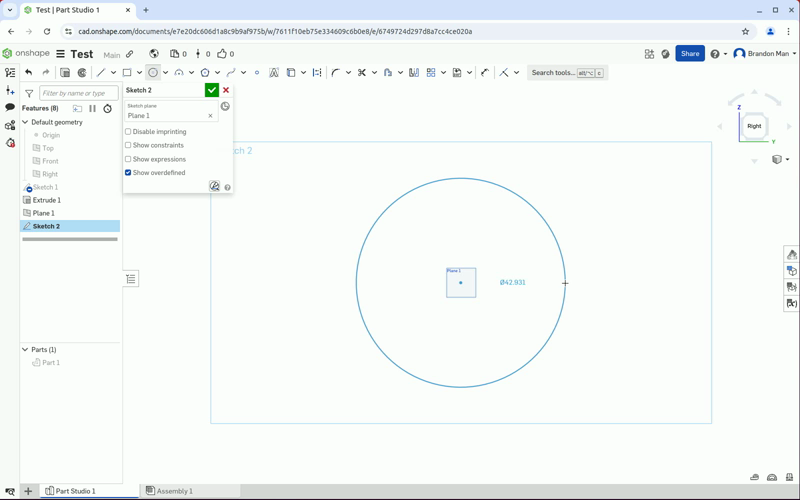
click(565, 282)
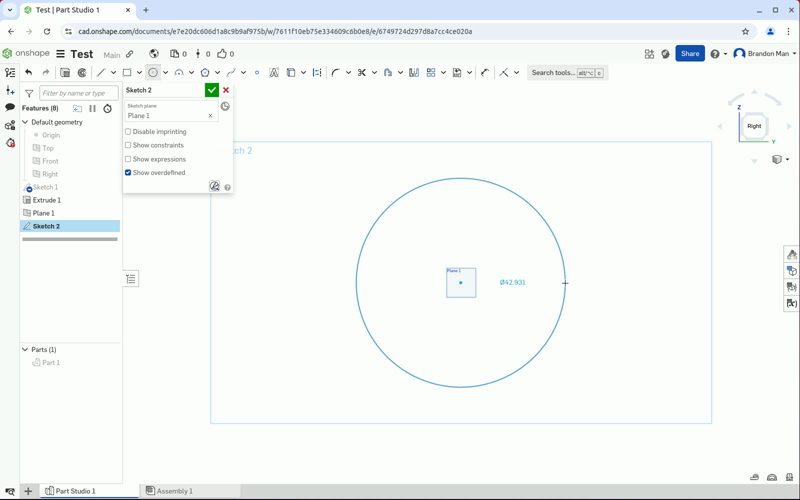
key(esc)
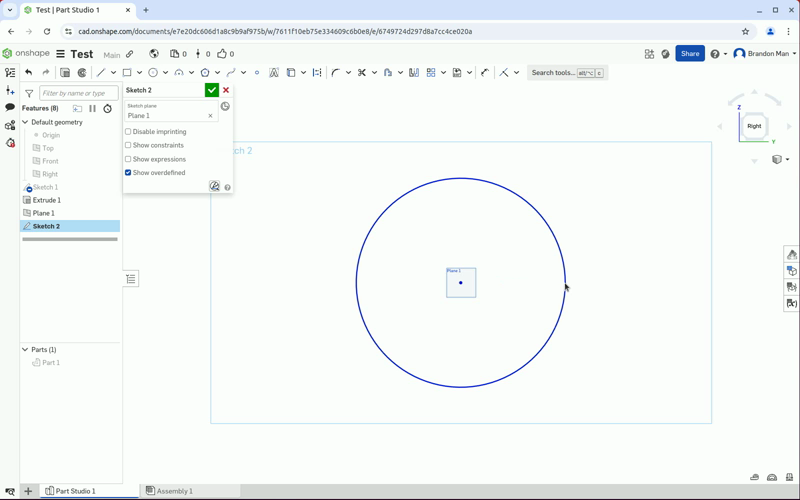
mouse_move(397, 308)
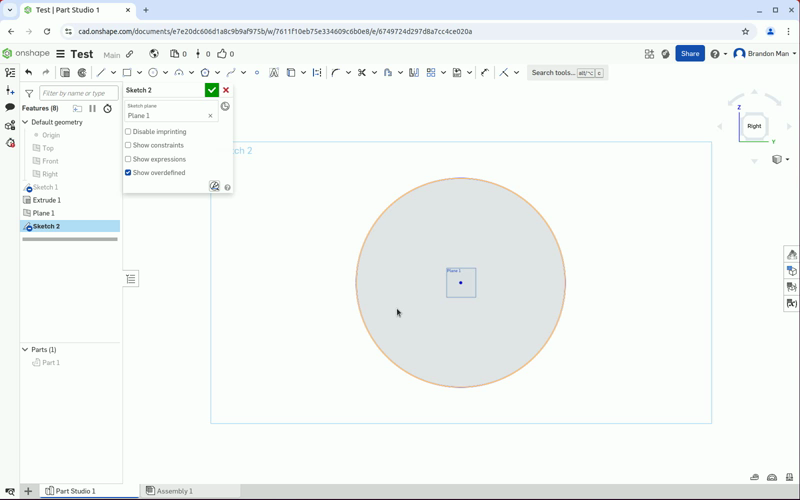
click(397, 308)
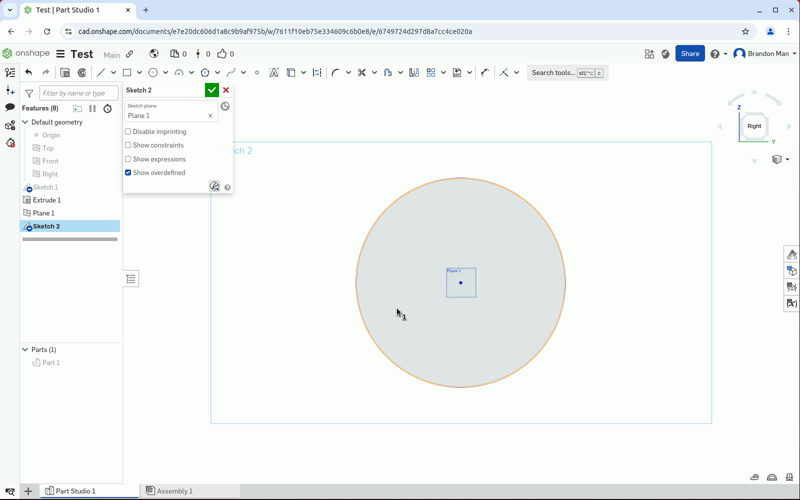
mouse_move(73, 352)
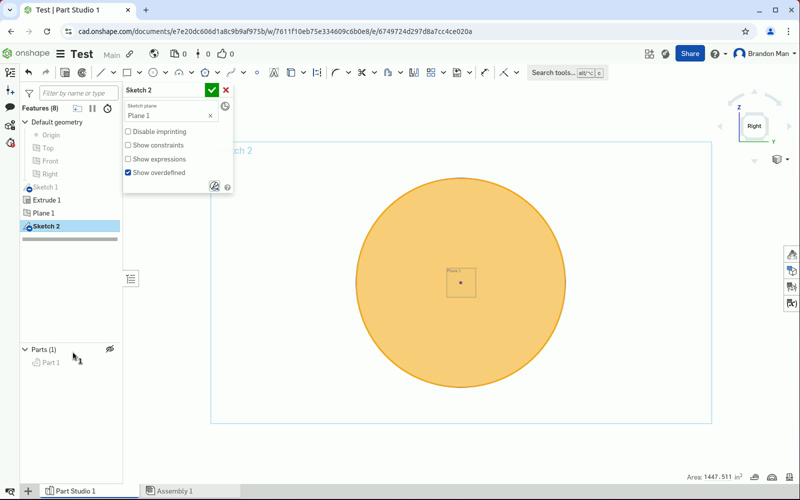
key(shift+y)
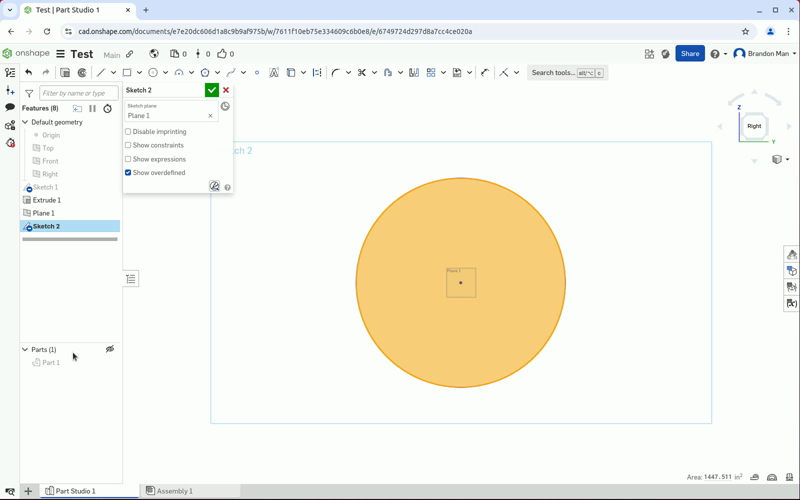
key(shift+e)
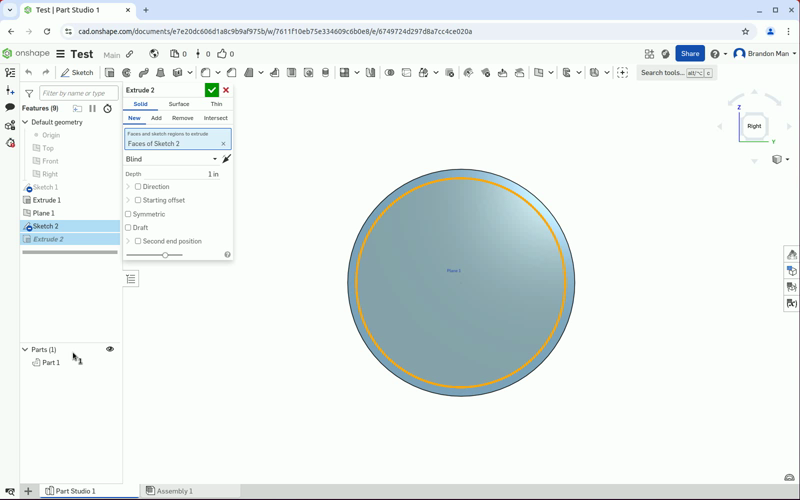
mouse_move(143, 106)
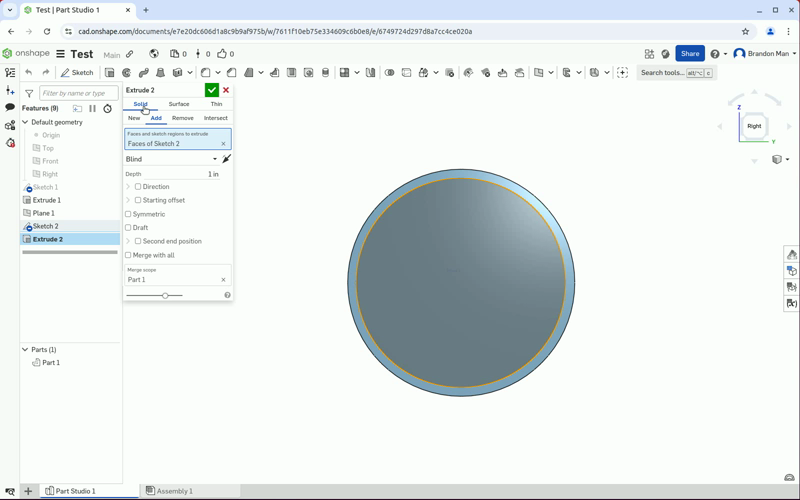
click(143, 106)
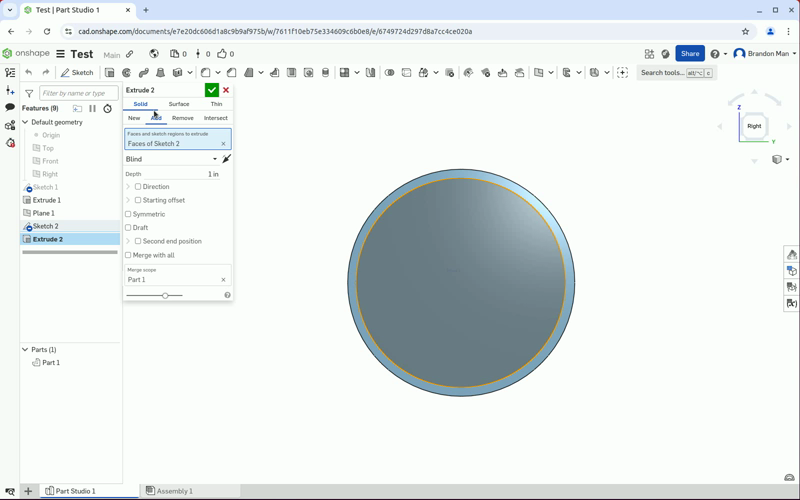
mouse_move(186, 120)
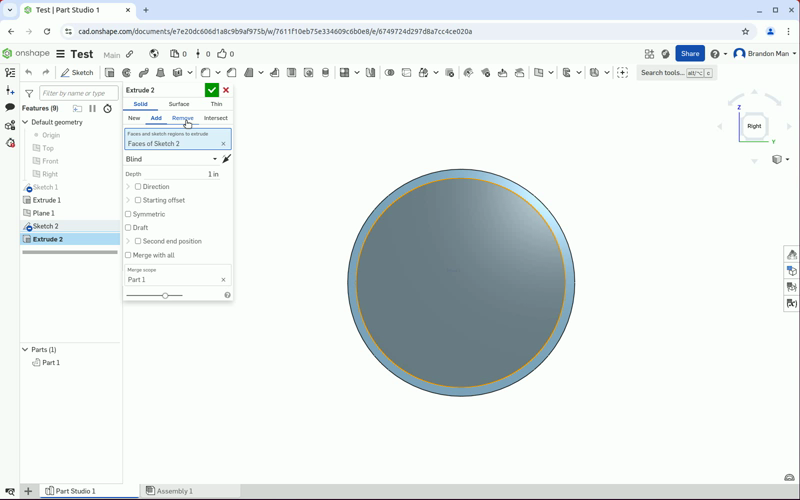
click(186, 120)
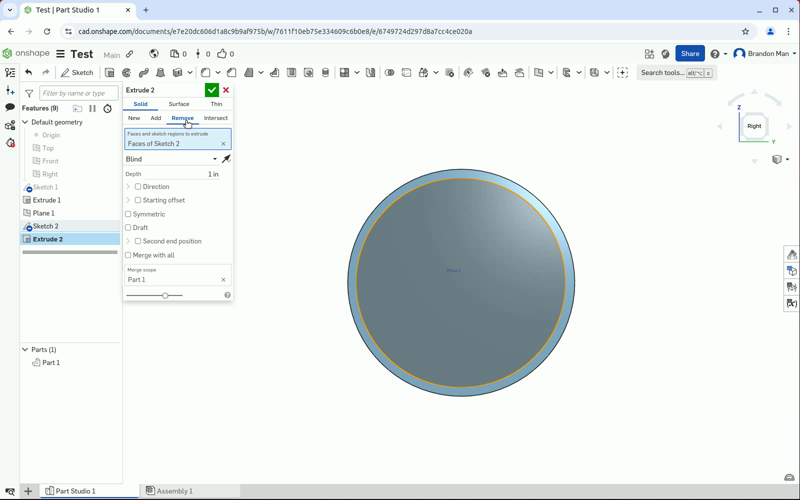
key(tab, 4)
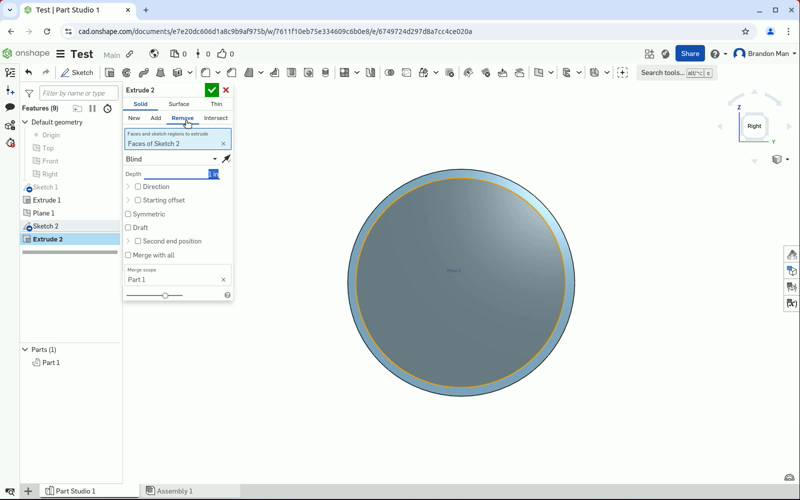
text(1.204)
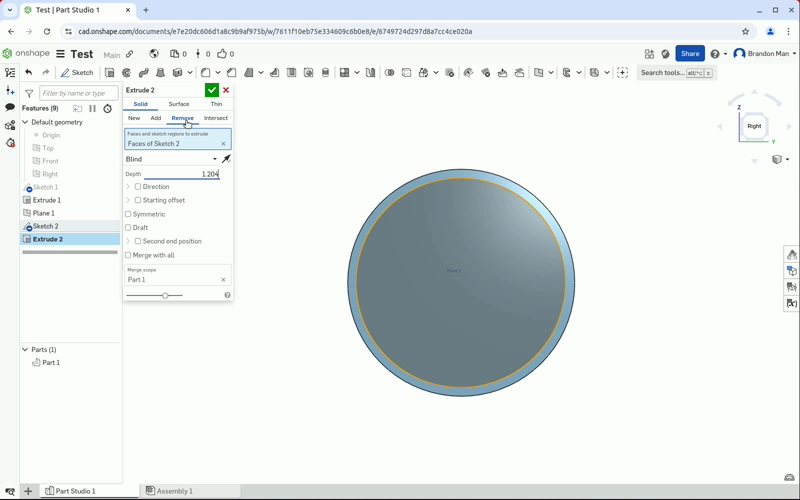
key(tab, 6)
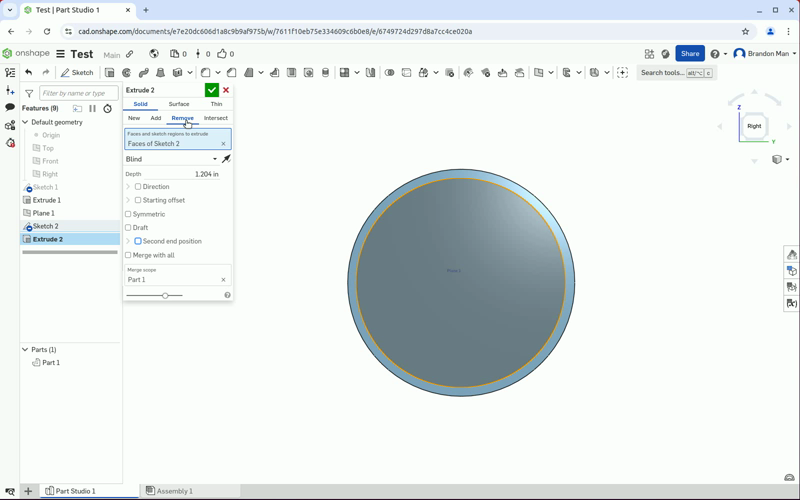
key(space)
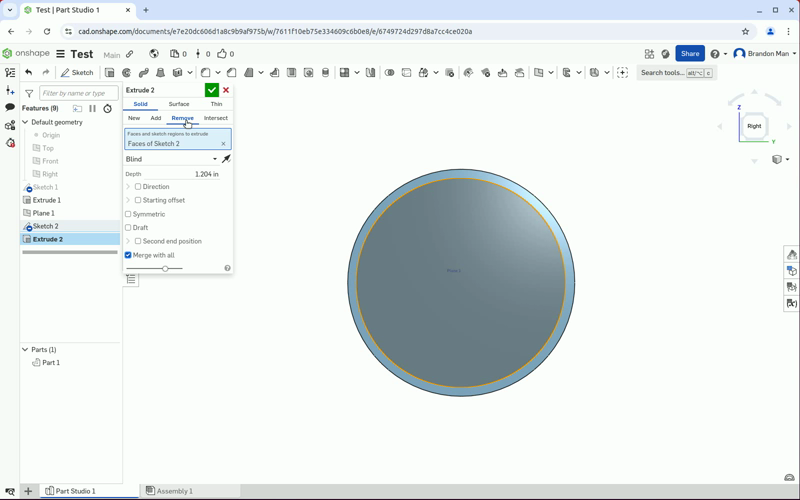
key(enter)
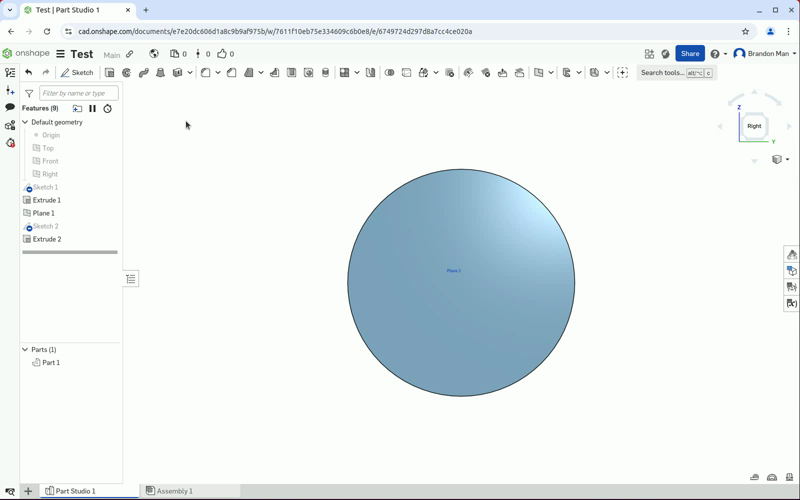
key(shift+h)
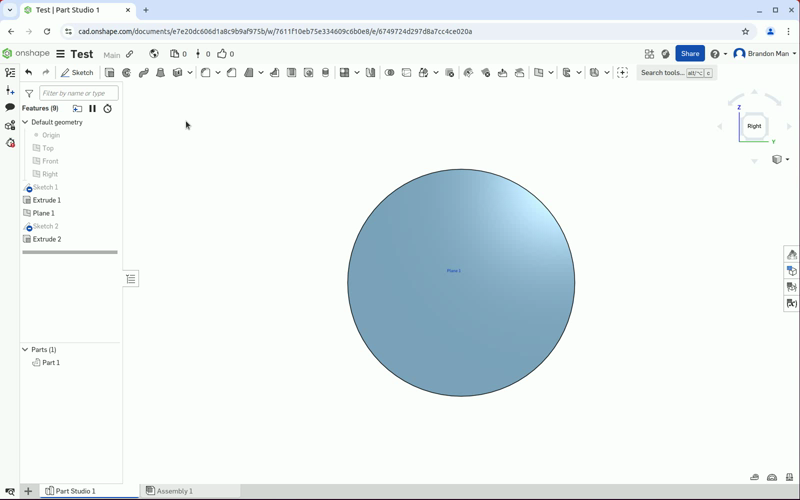
key(shift+h)
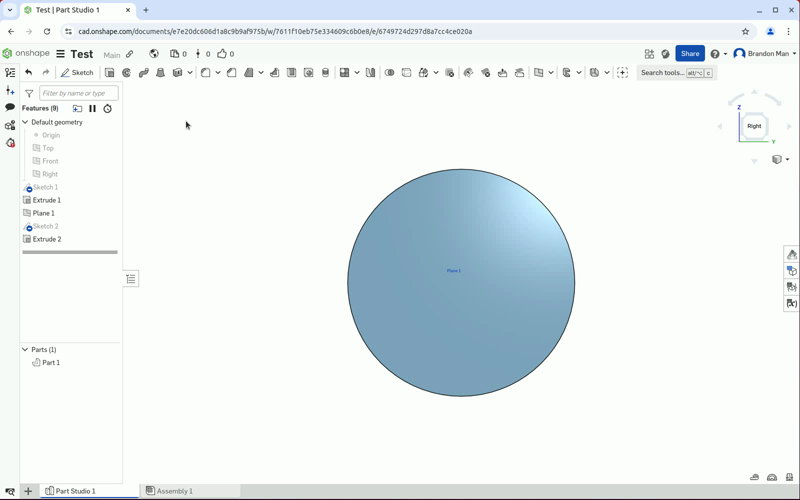
mouse_move(73, 189)
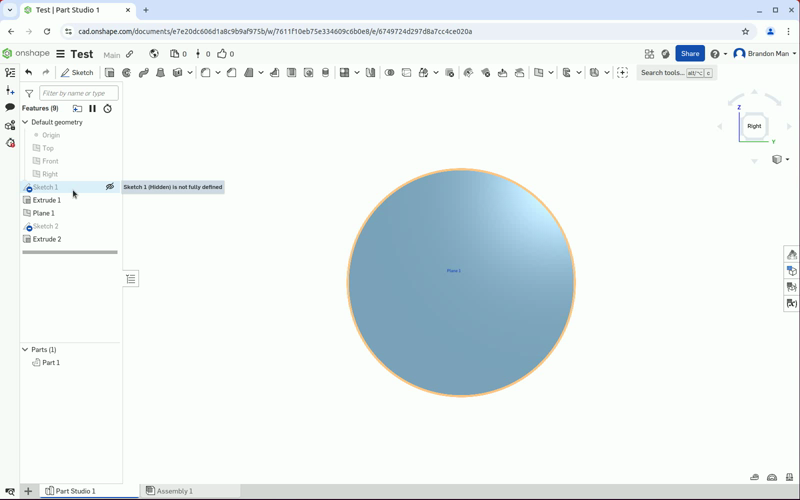
click(73, 189)
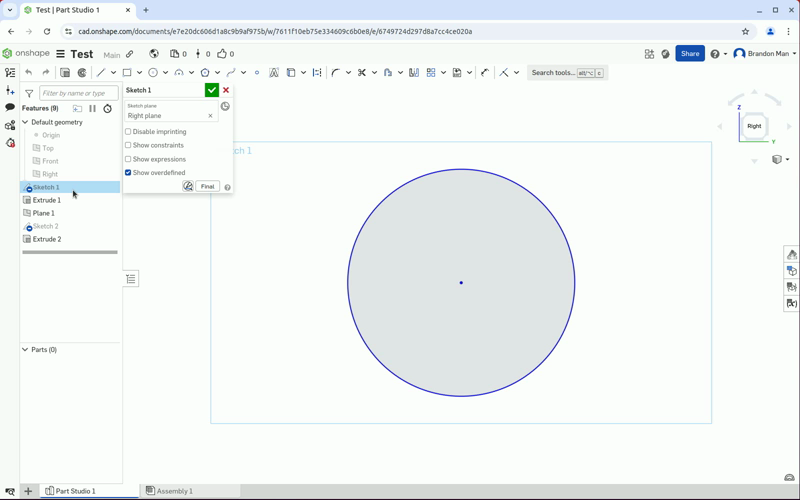
mouse_move(229, 92)
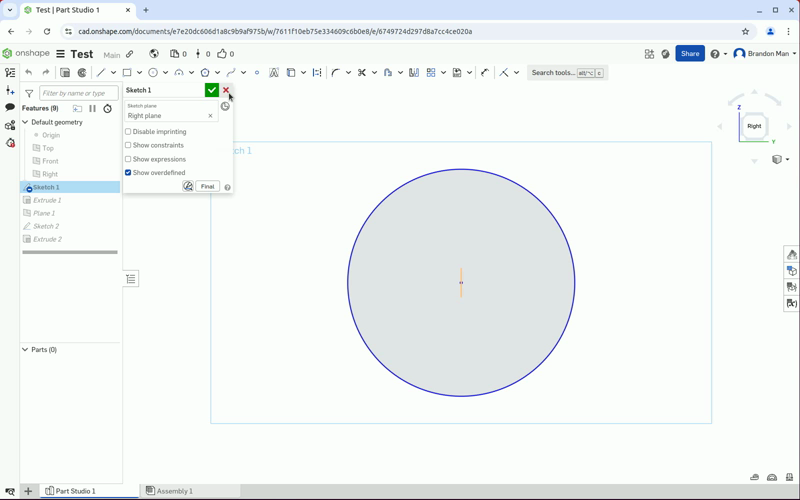
click(229, 92)
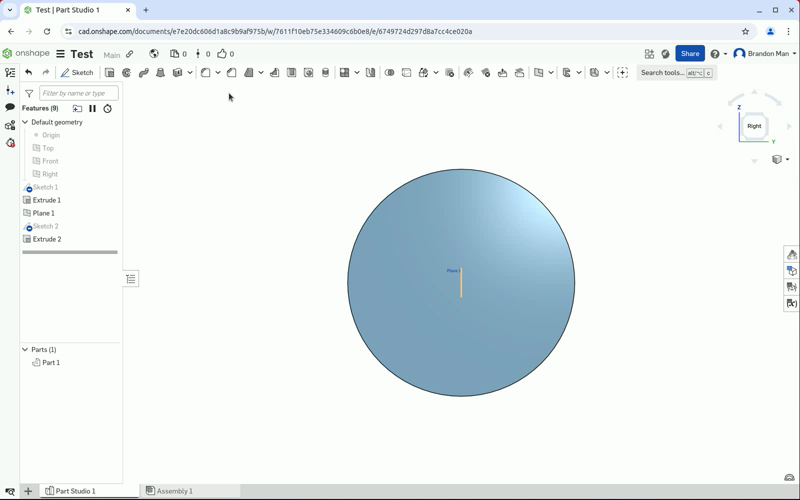
mouse_move(541, 75)
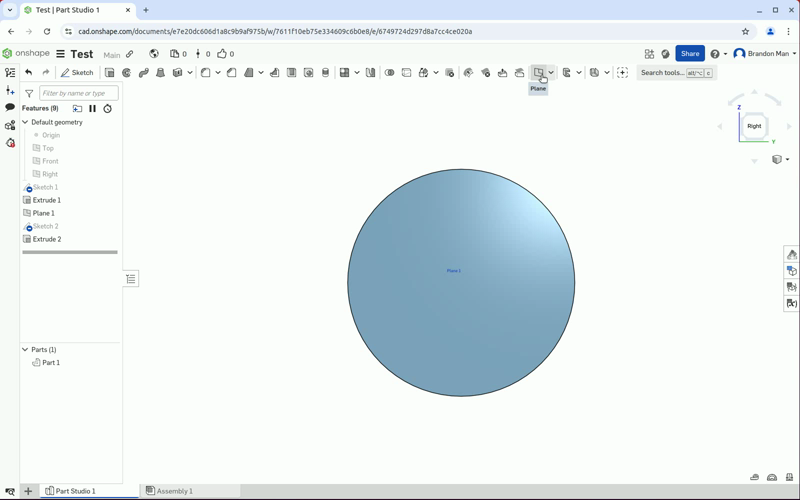
click(541, 75)
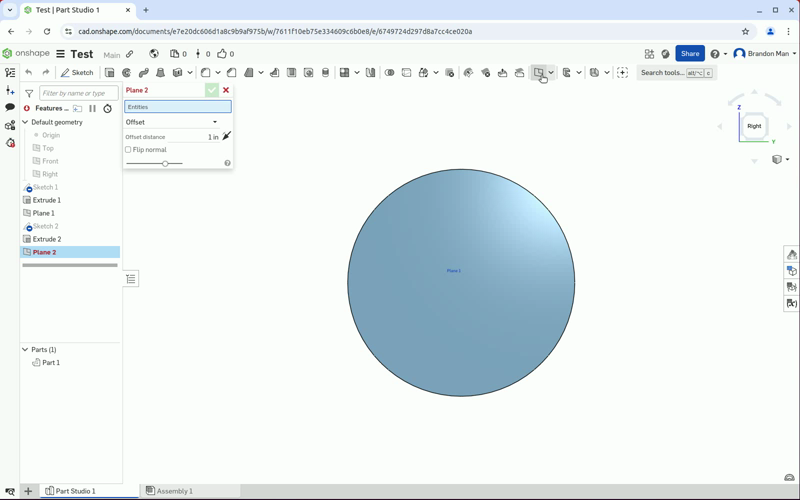
mouse_move(73, 176)
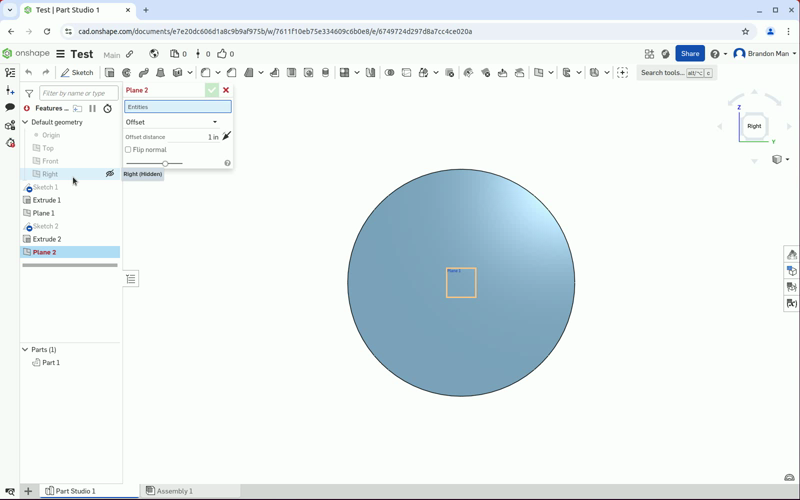
click(73, 176)
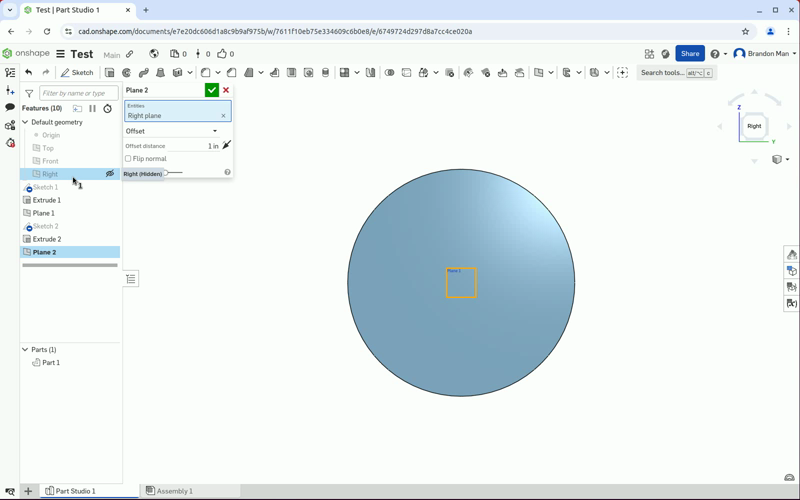
key(tab, 2)
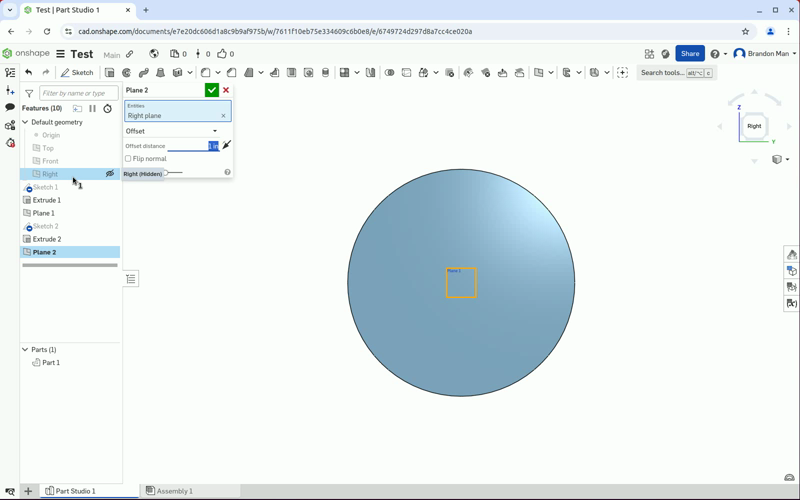
text(0.709)
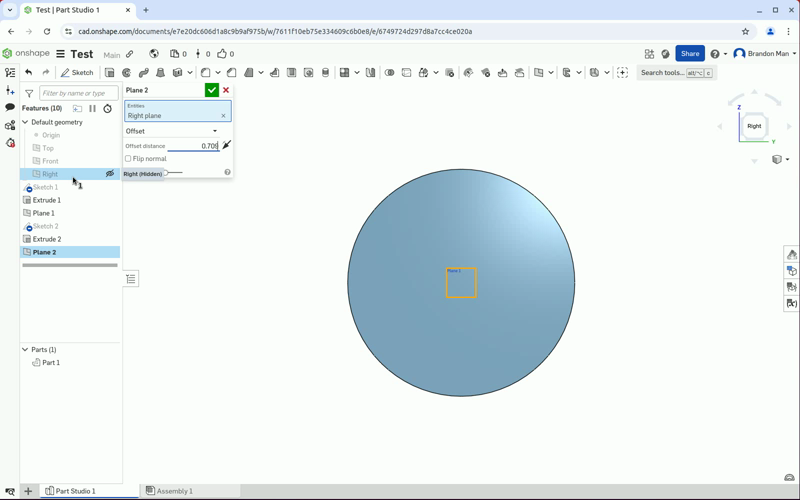
key(enter, 2)
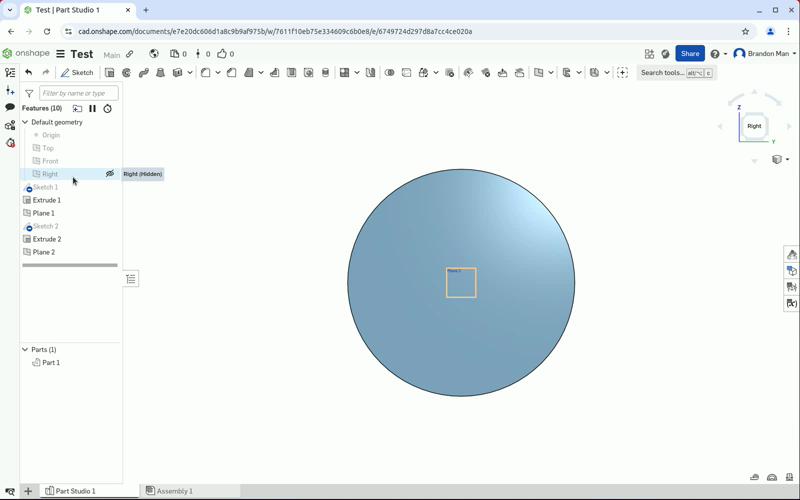
key(shift+s)
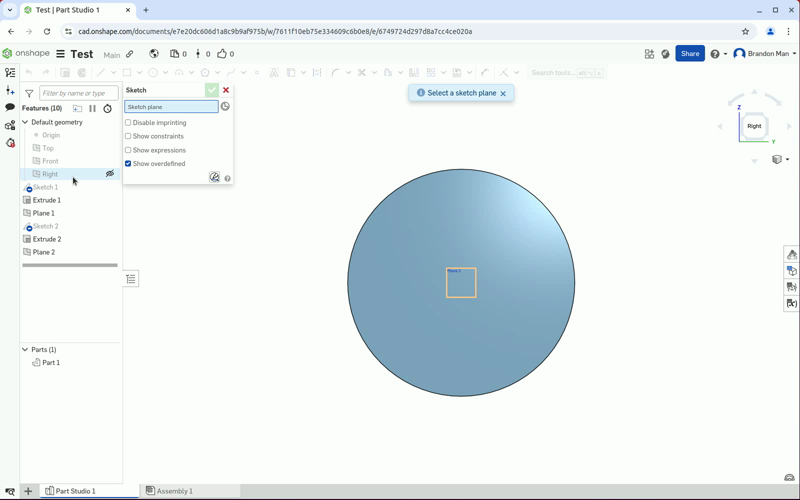
mouse_move(73, 254)
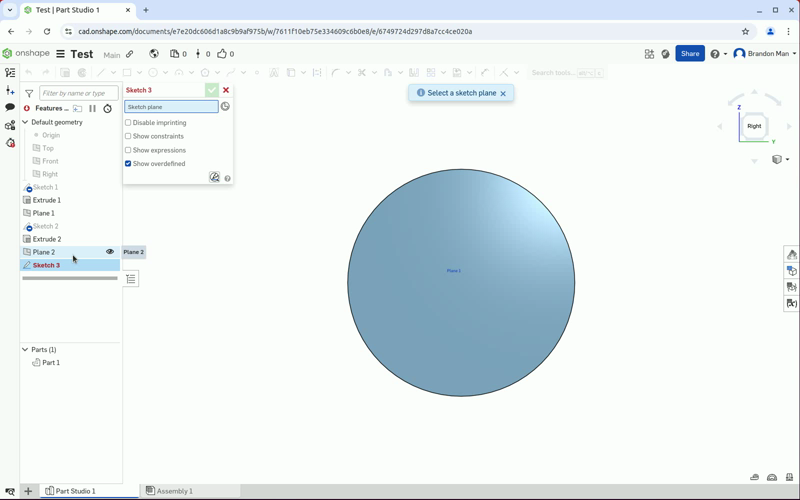
click(73, 254)
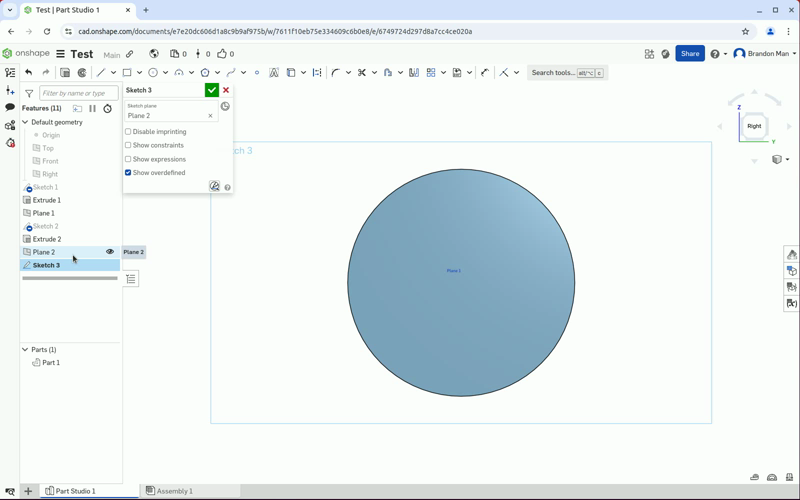
mouse_move(73, 352)
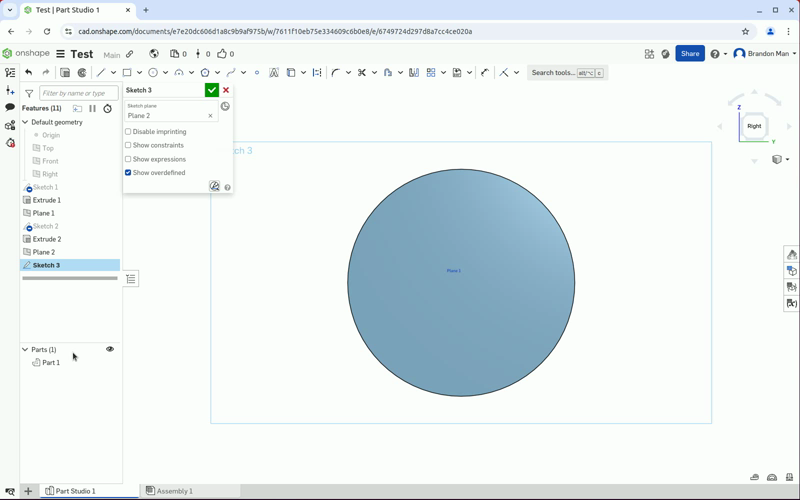
key(y)
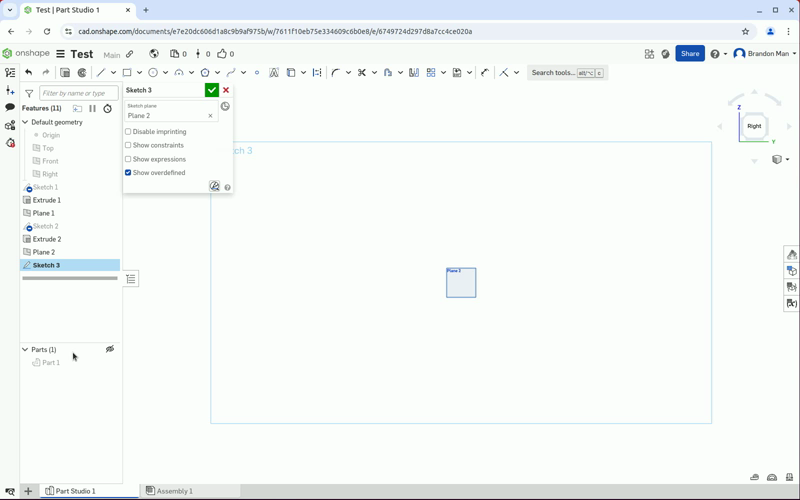
key(c)
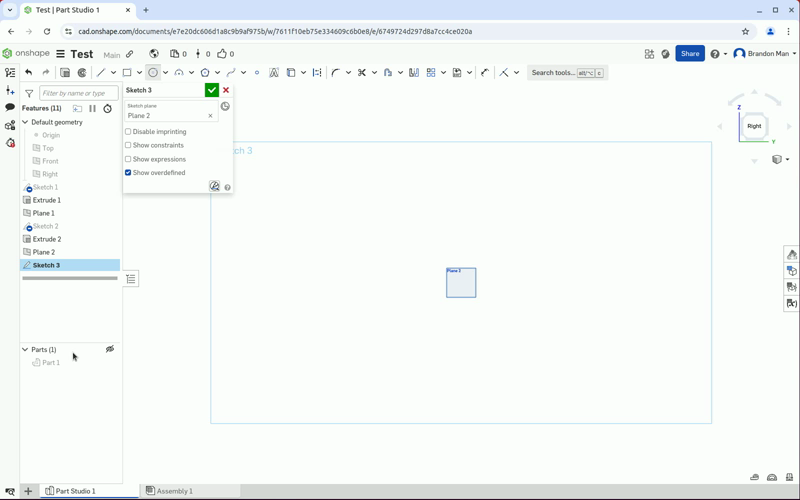
key_down(shift)
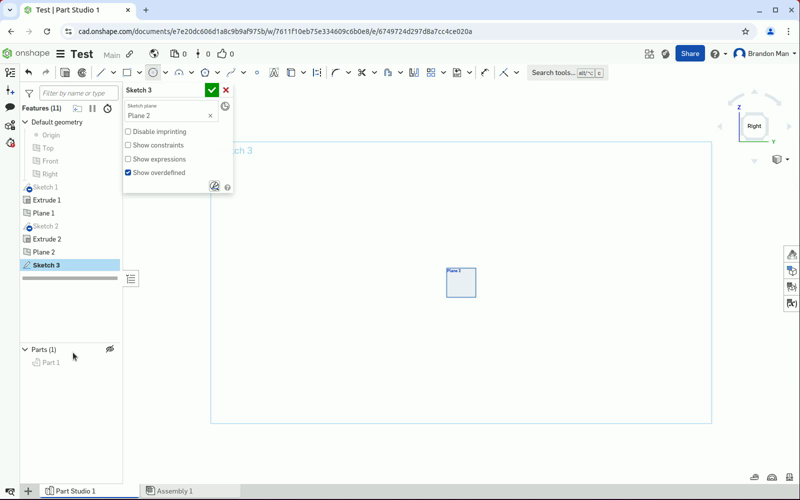
mouse_move(461, 199)
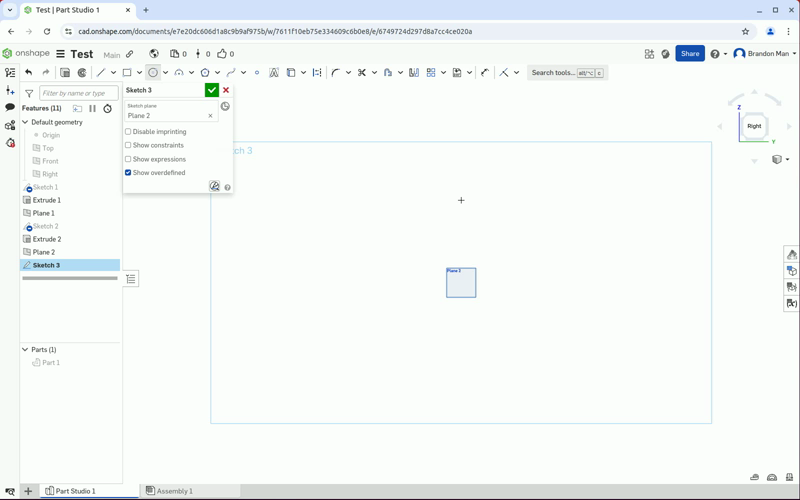
click(461, 199)
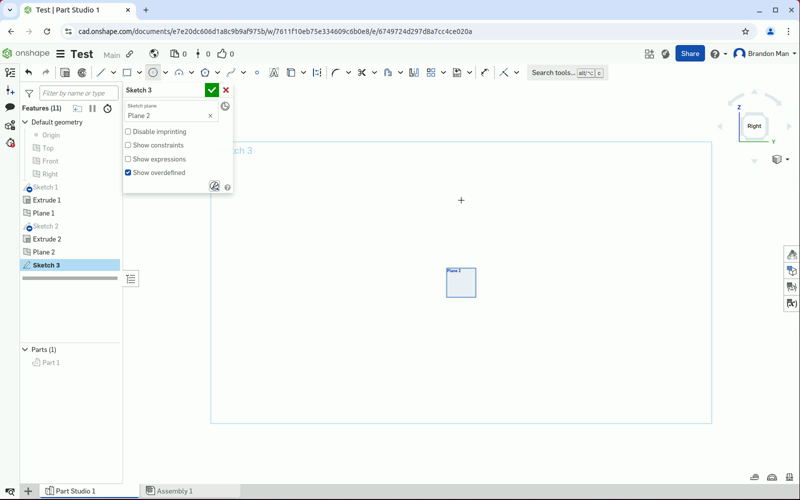
key_up(shift)
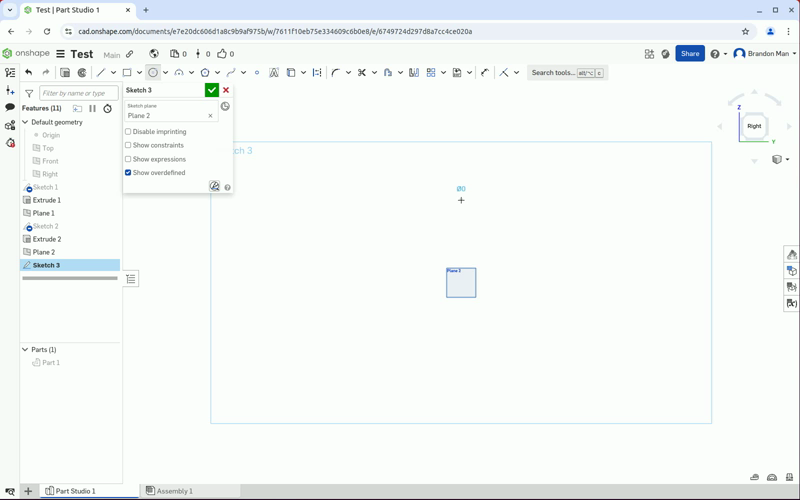
mouse_move(481, 199)
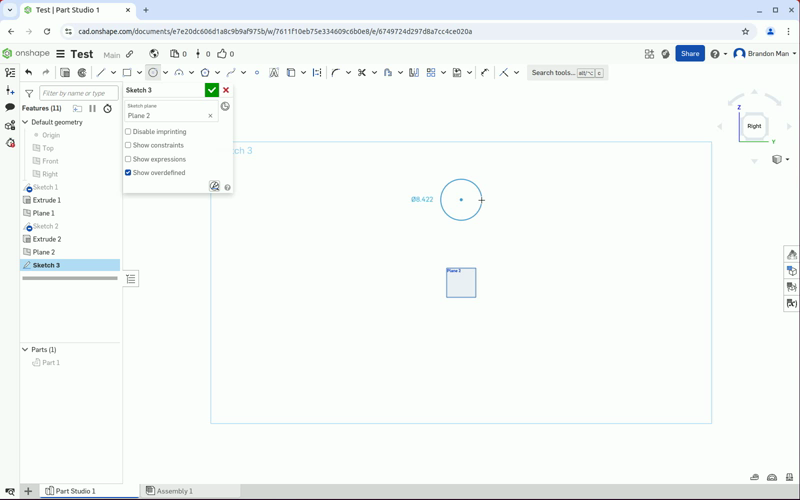
click(481, 199)
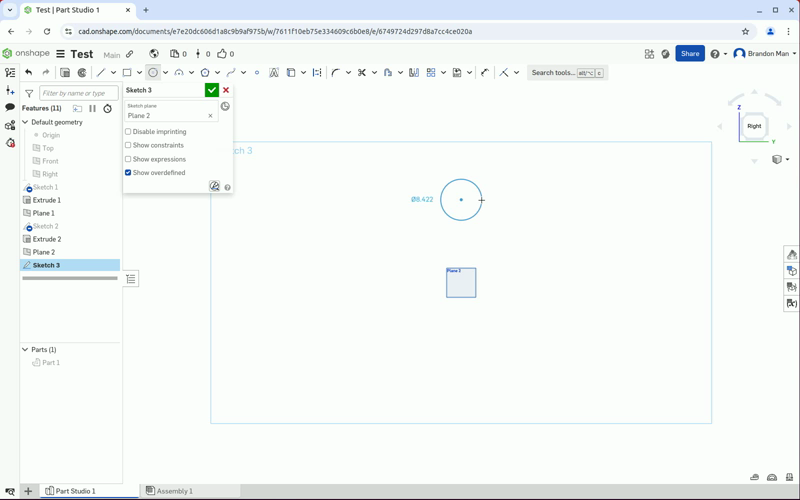
key(esc)
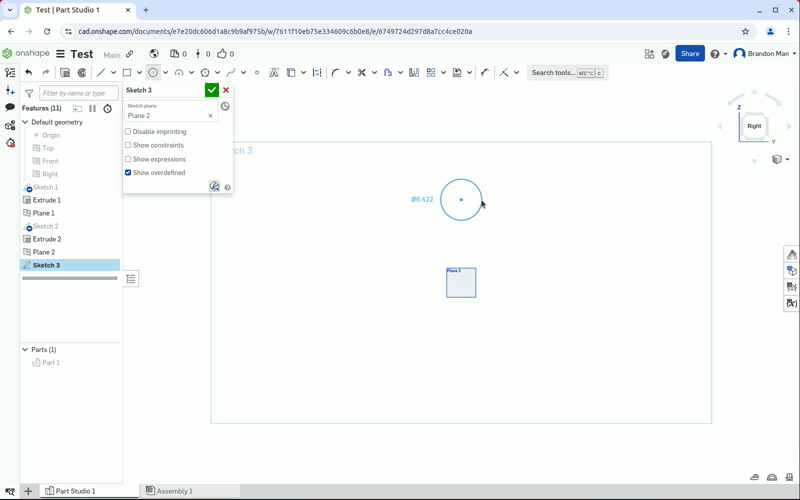
mouse_move(466, 197)
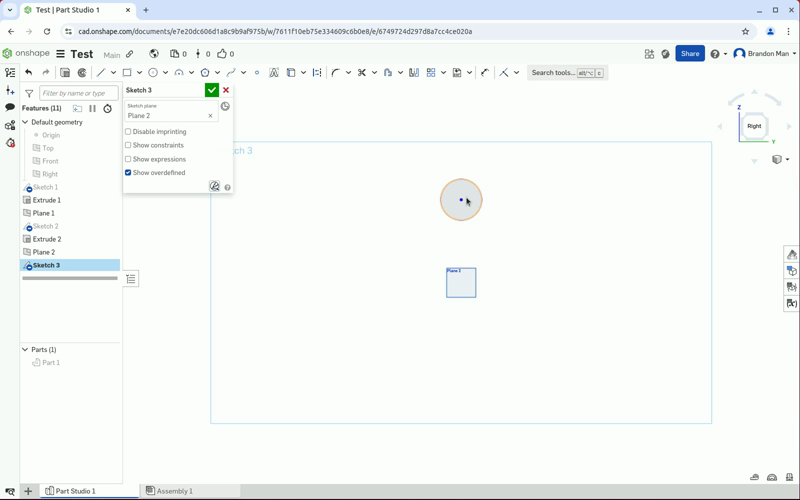
scroll(6)
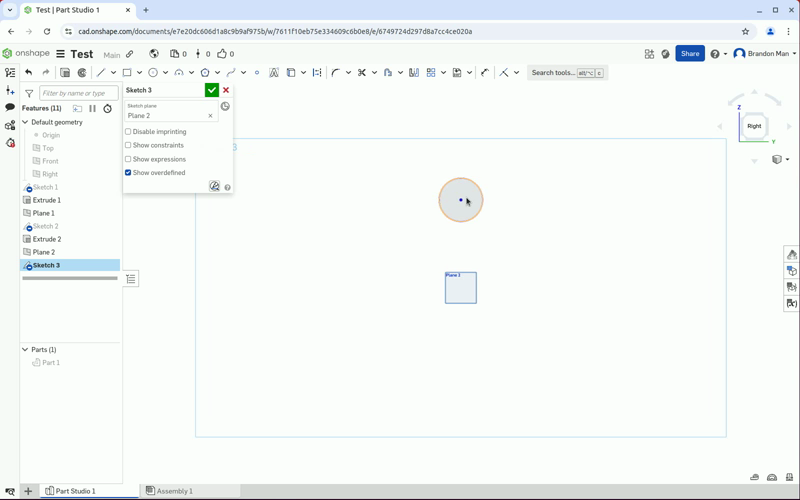
scroll(6)
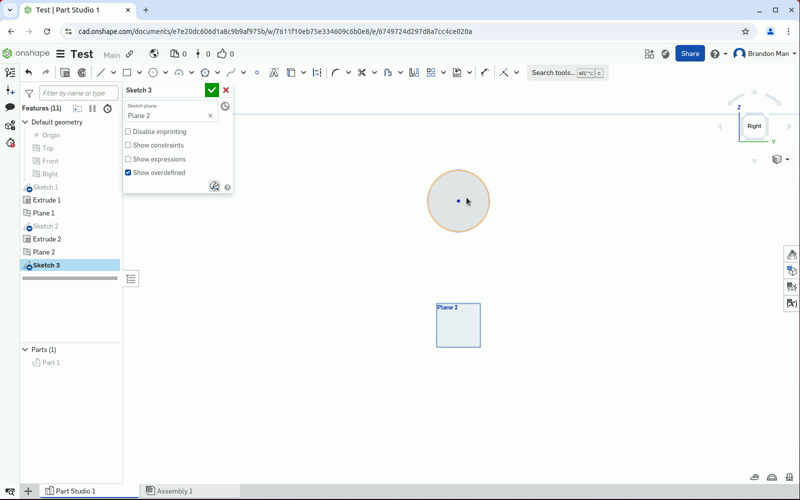
scroll(6)
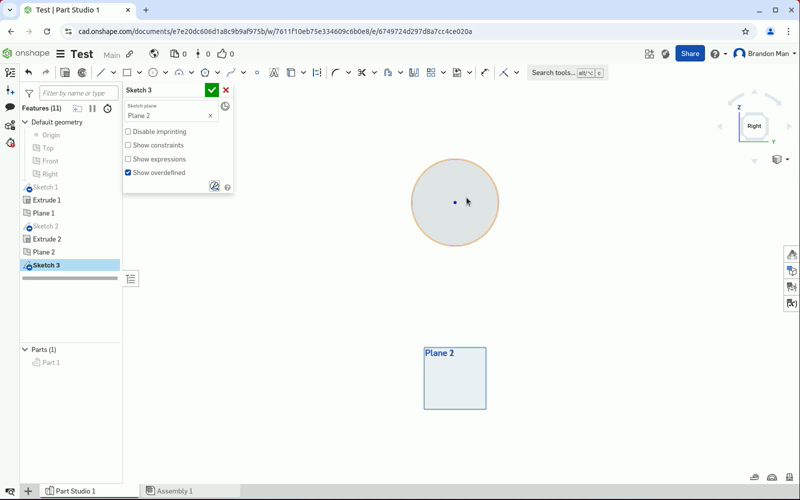
scroll(6)
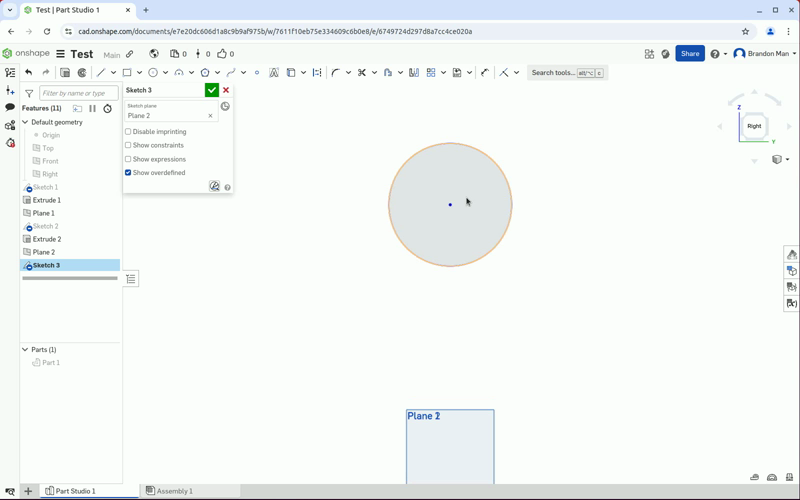
scroll(6)
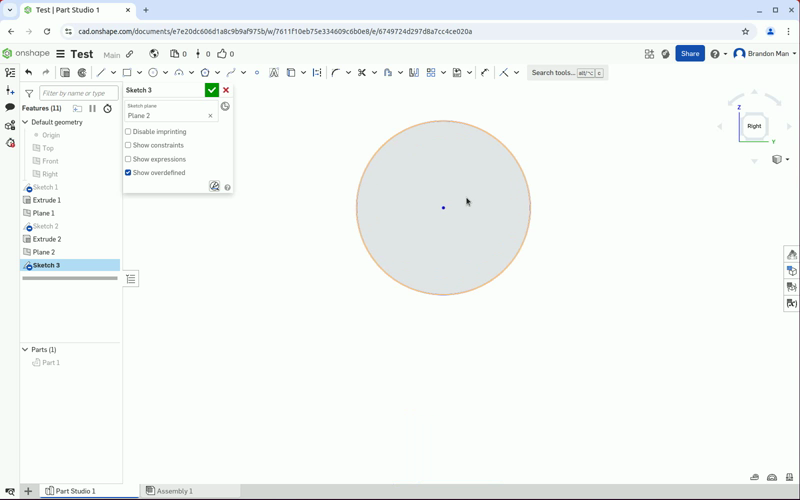
scroll(6)
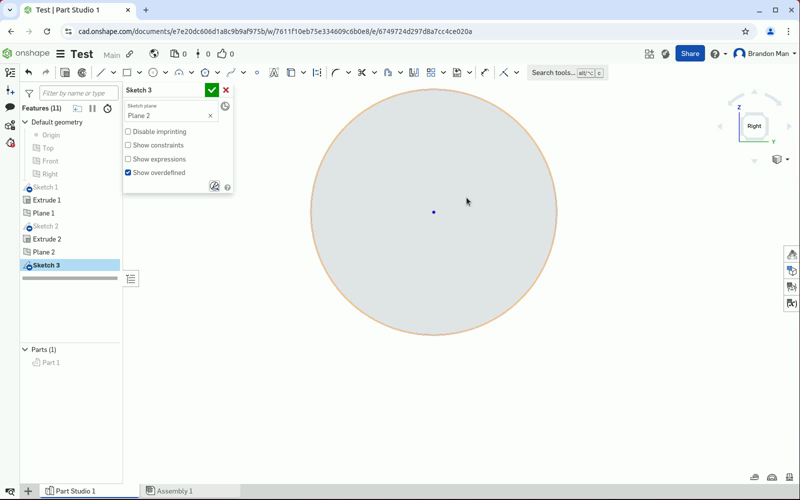
scroll(6)
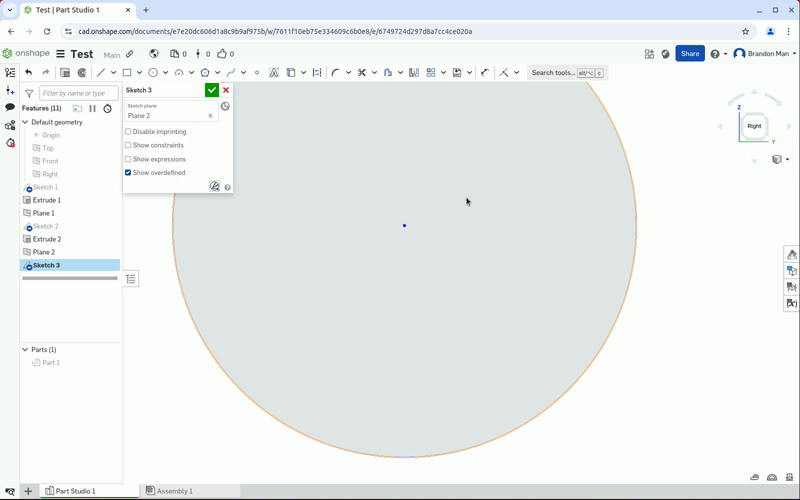
click(466, 197)
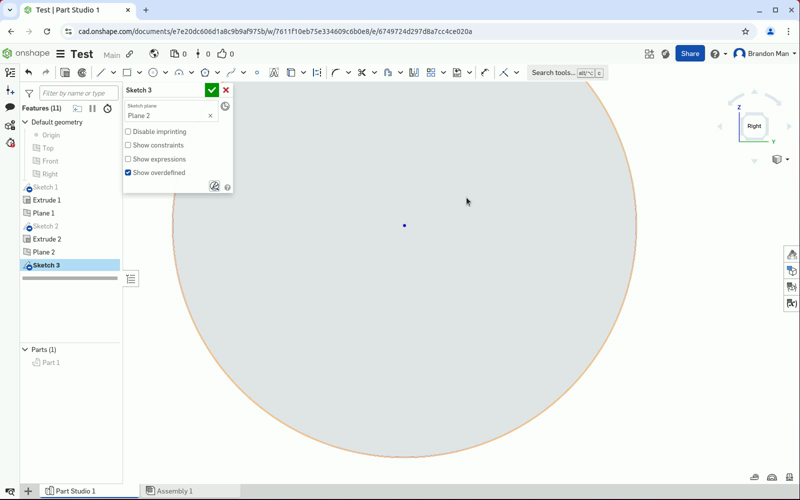
scroll(-6)
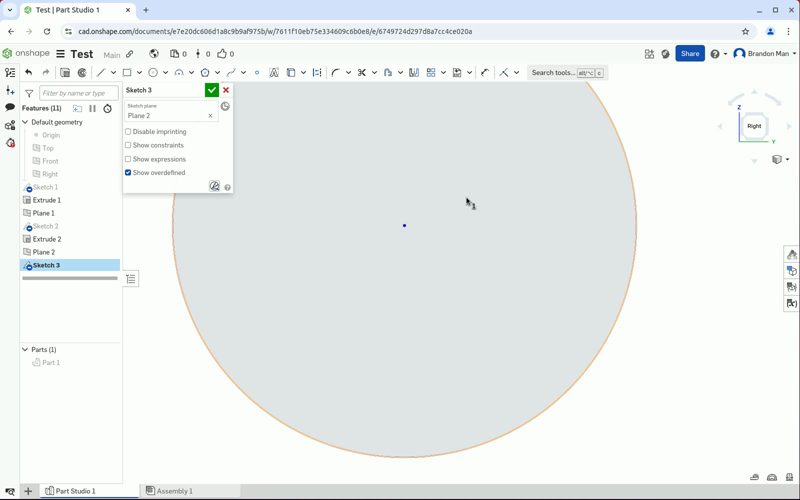
scroll(-6)
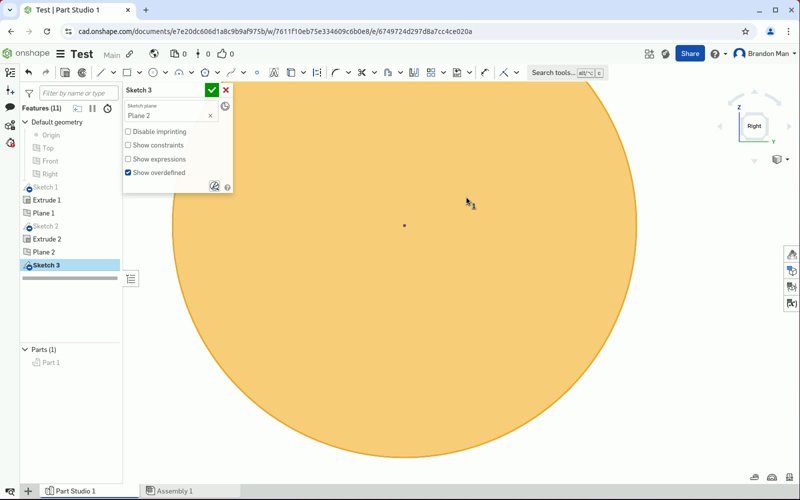
scroll(-6)
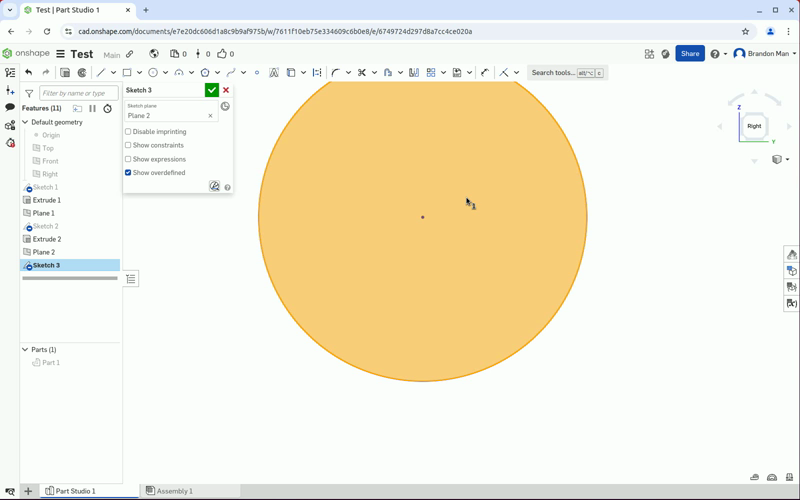
scroll(-6)
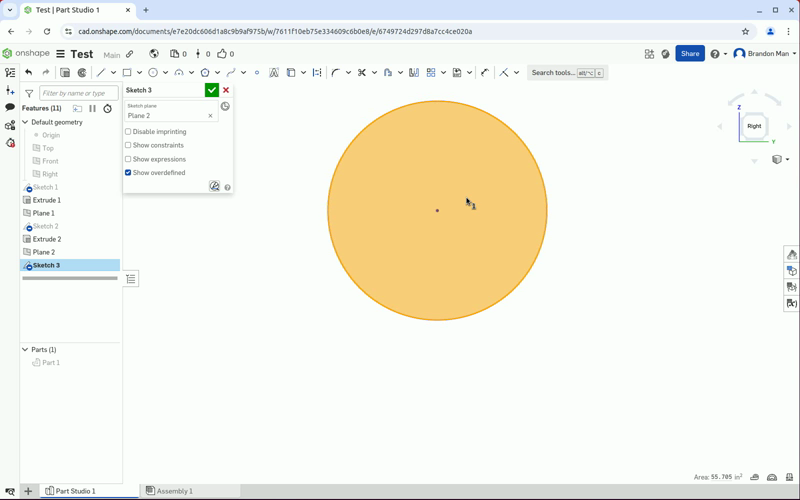
scroll(-6)
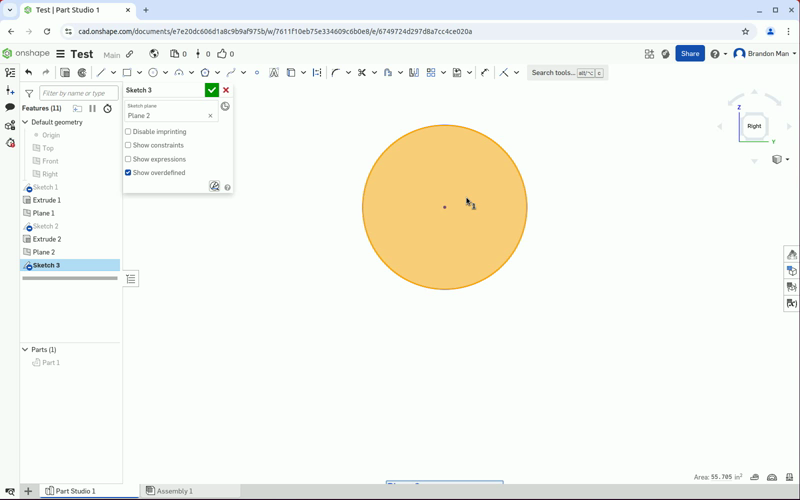
scroll(-6)
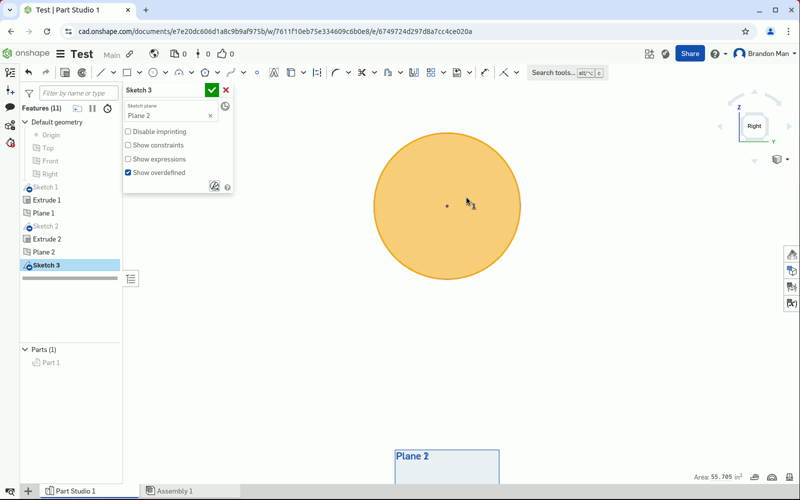
scroll(-6)
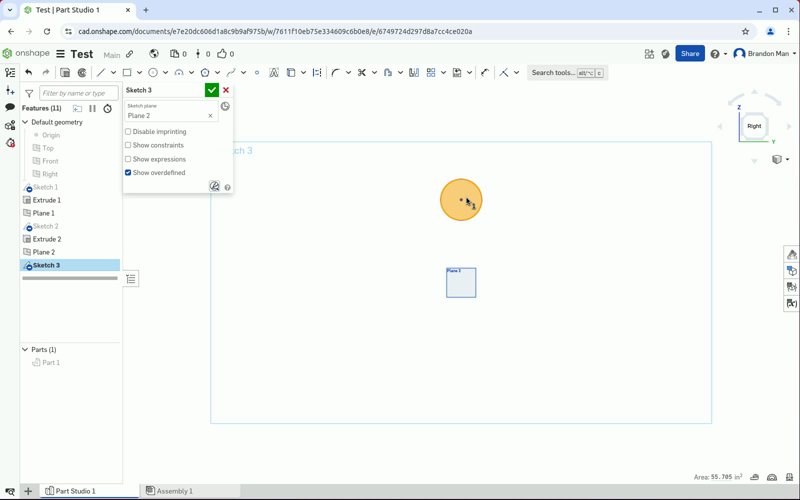
mouse_move(73, 352)
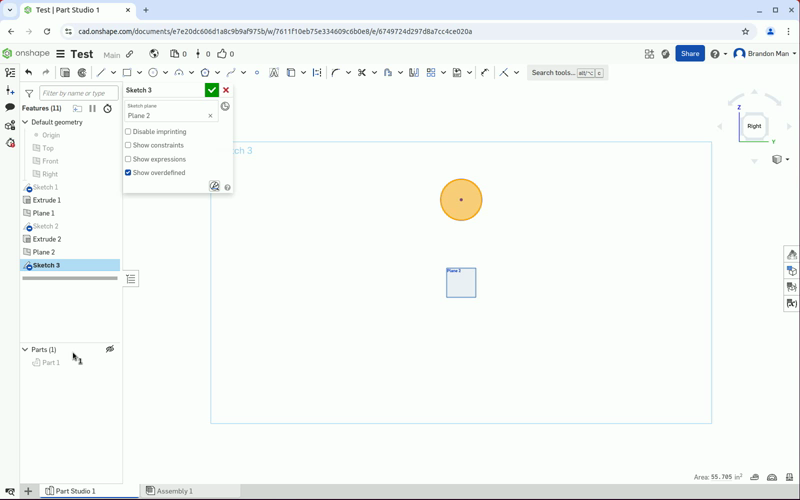
key(shift+y)
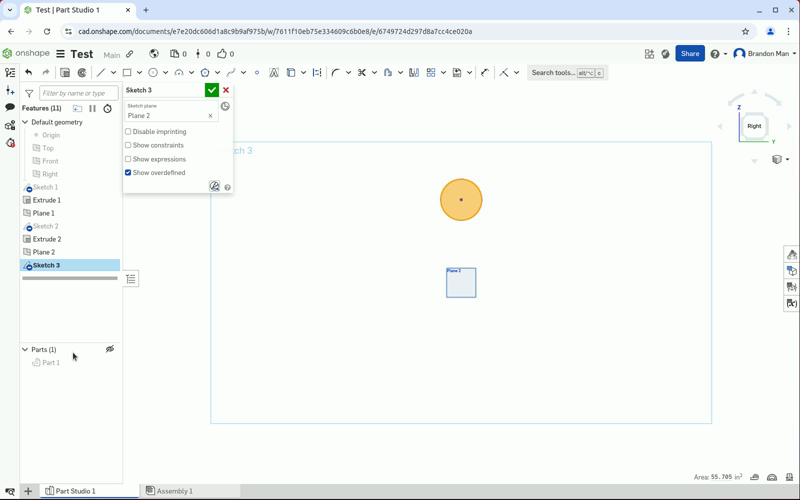
key(shift+e)
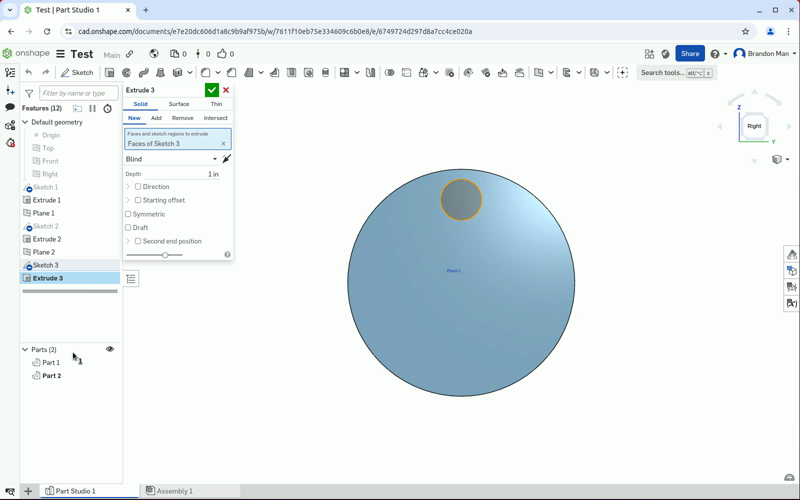
mouse_move(143, 106)
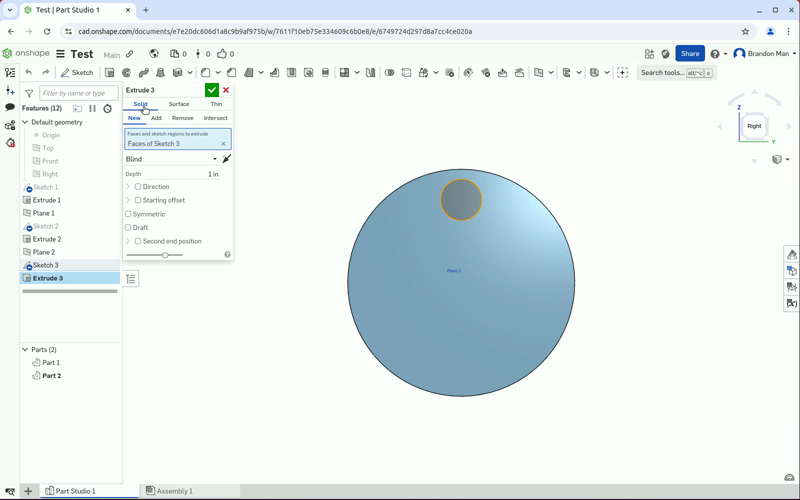
click(143, 106)
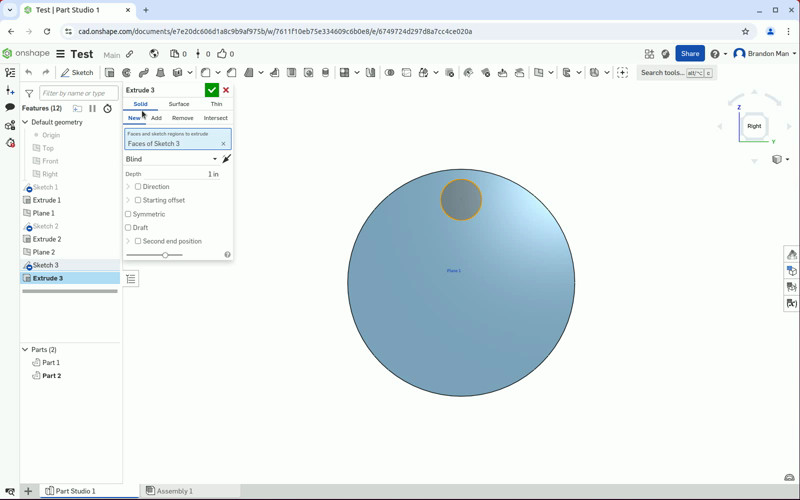
mouse_move(137, 120)
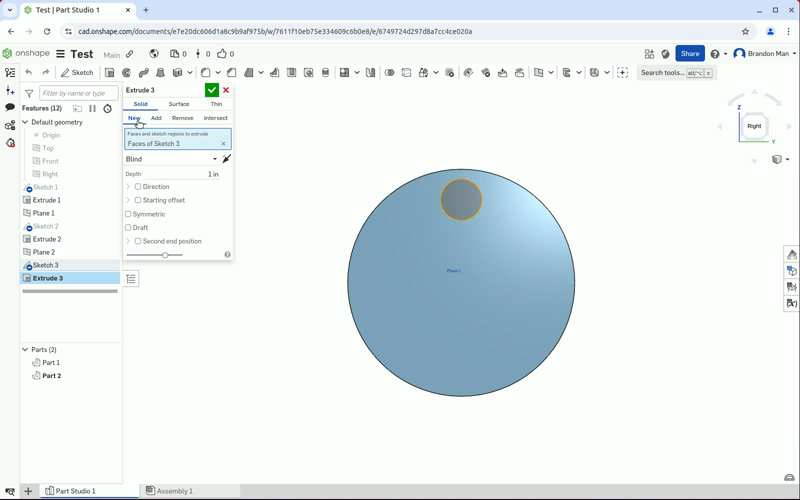
click(137, 120)
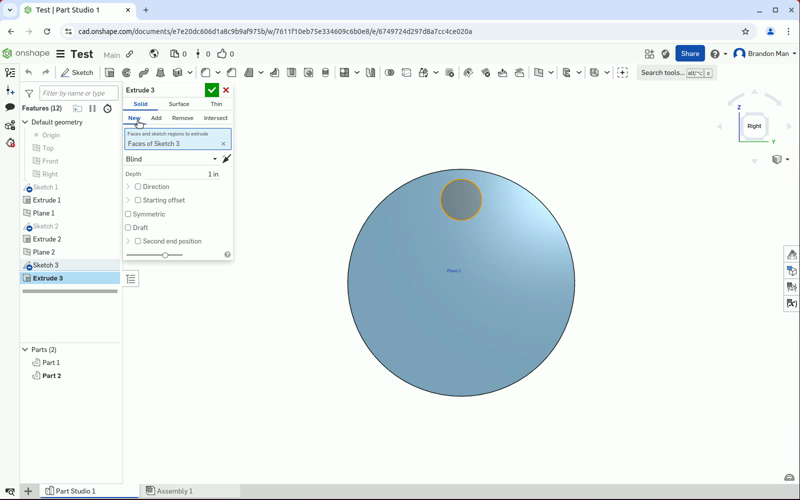
key(tab, 4)
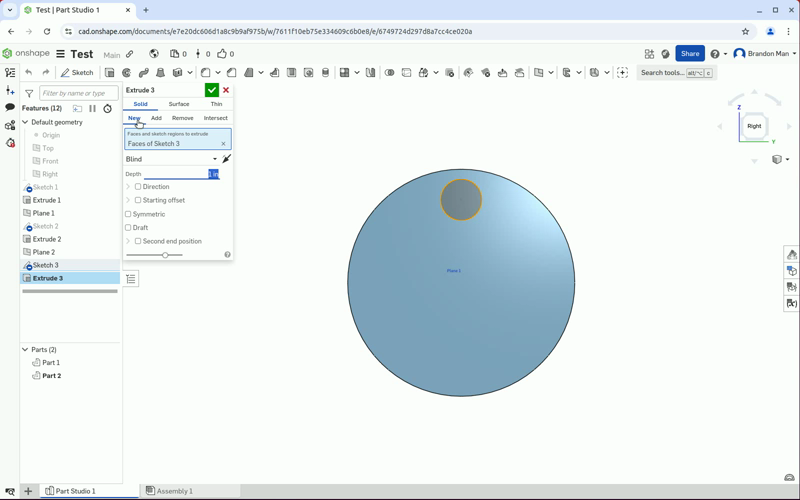
text(1.204)
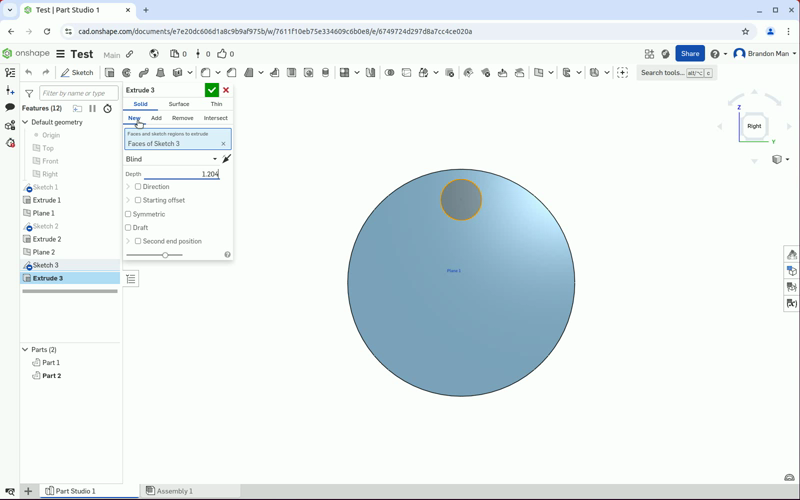
key(enter)
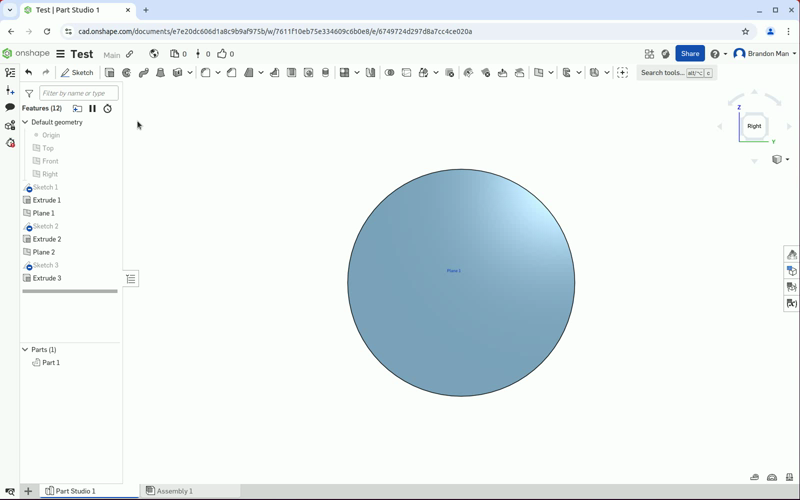
key(shift+h)
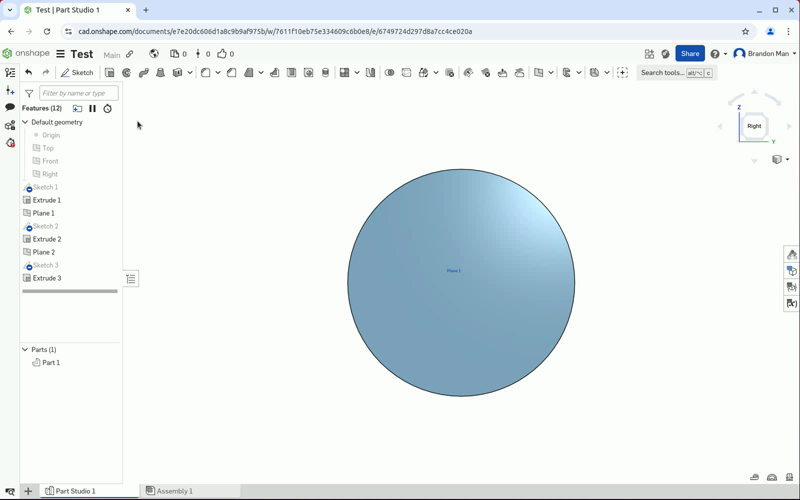
key(shift+h)
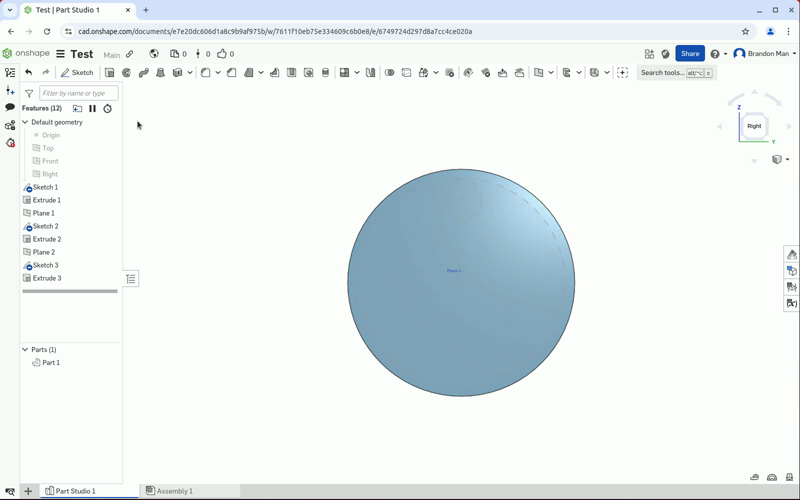
key(shift+7)
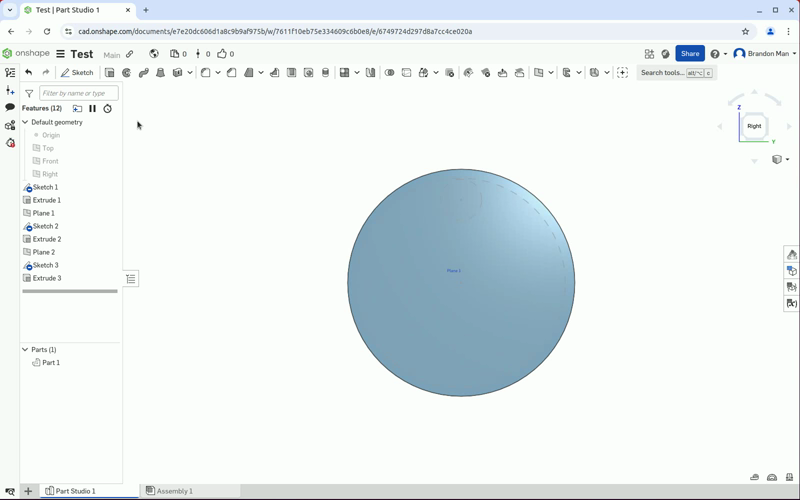
key(right, 2)
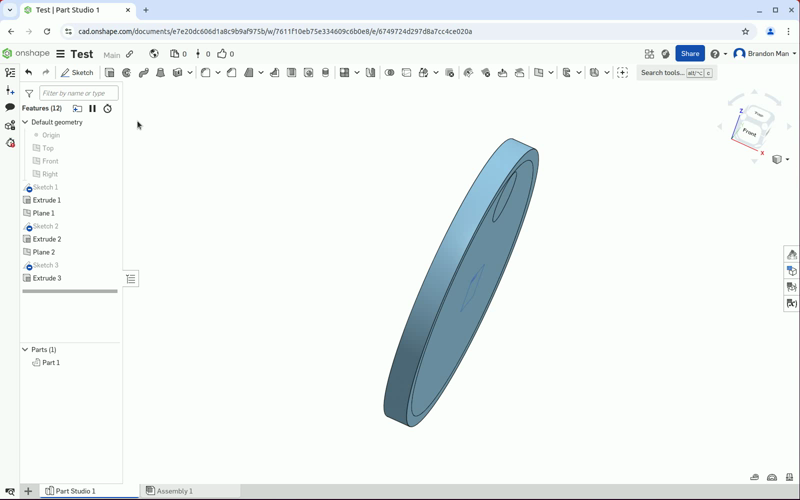
key(down, 2)
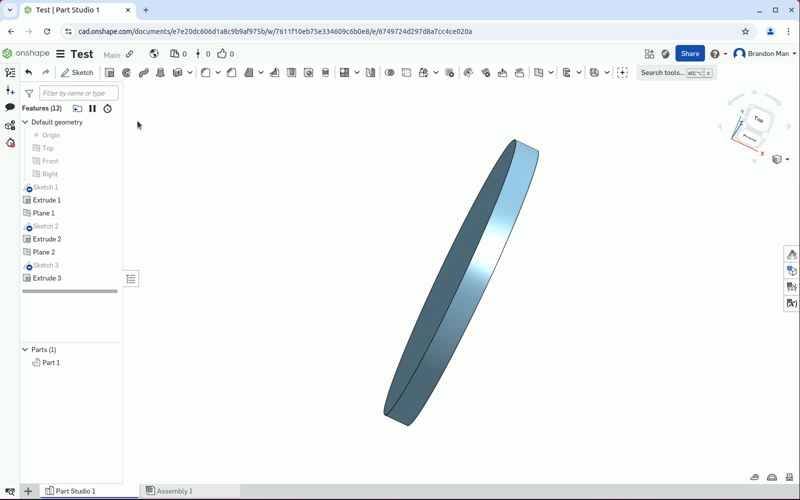
key(up, 2)
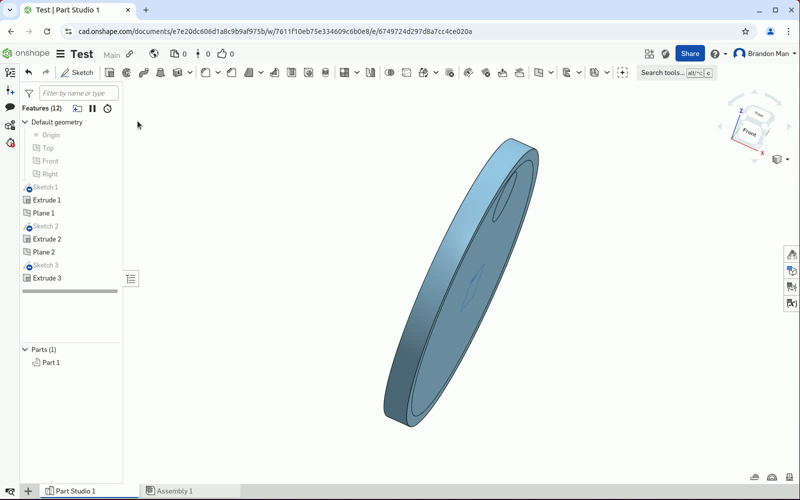
key(left, 2)
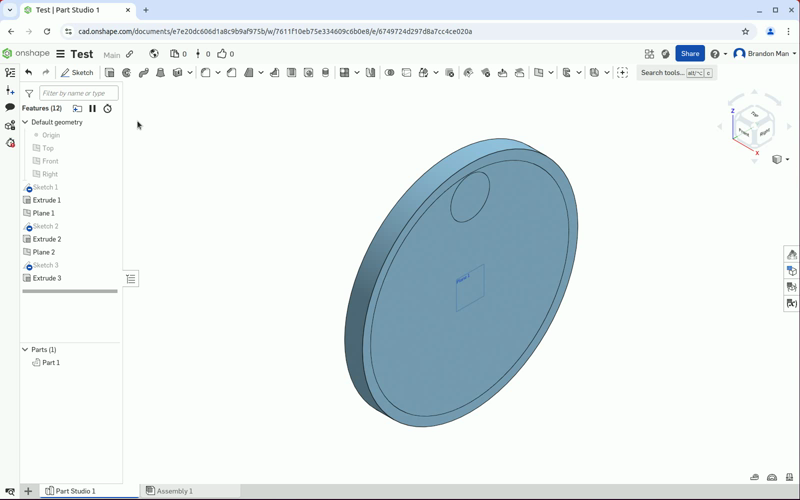
mouse_move(73, 189)
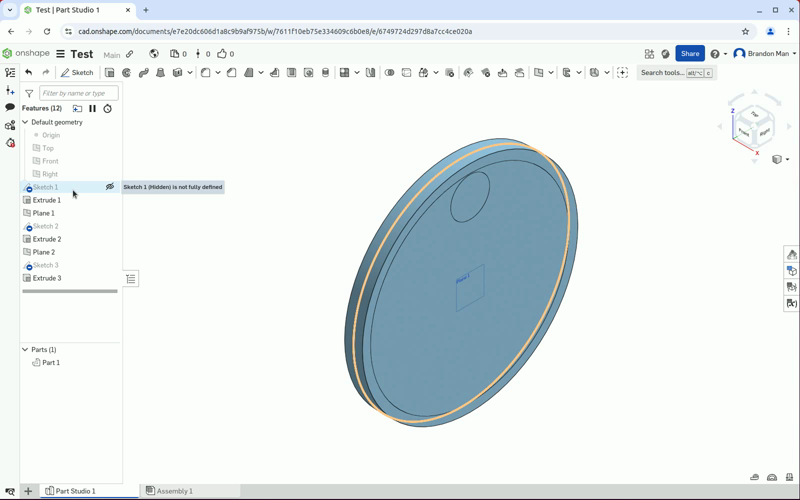
click(73, 189)